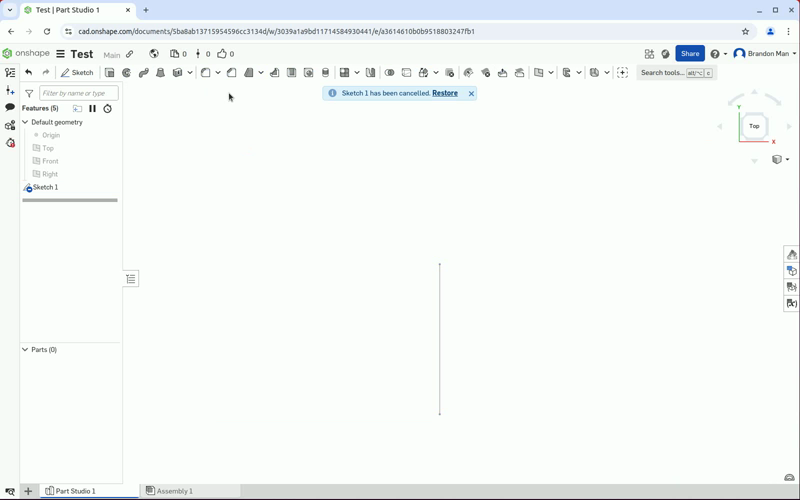
key(shift+h)
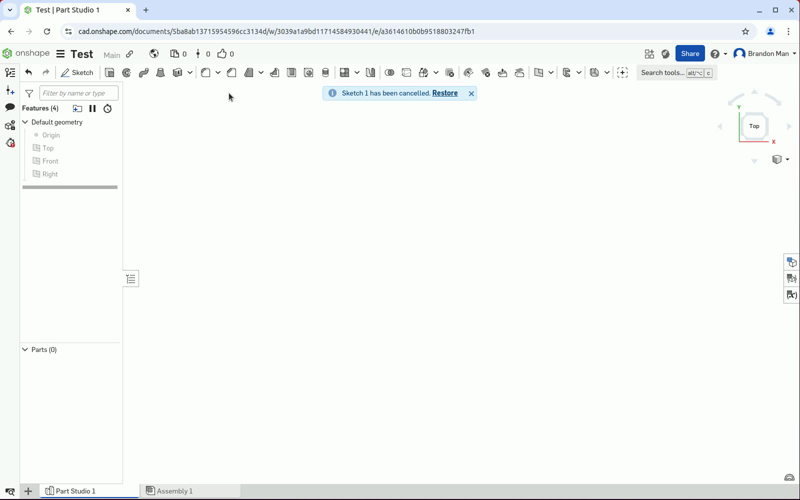
mouse_move(73, 352)
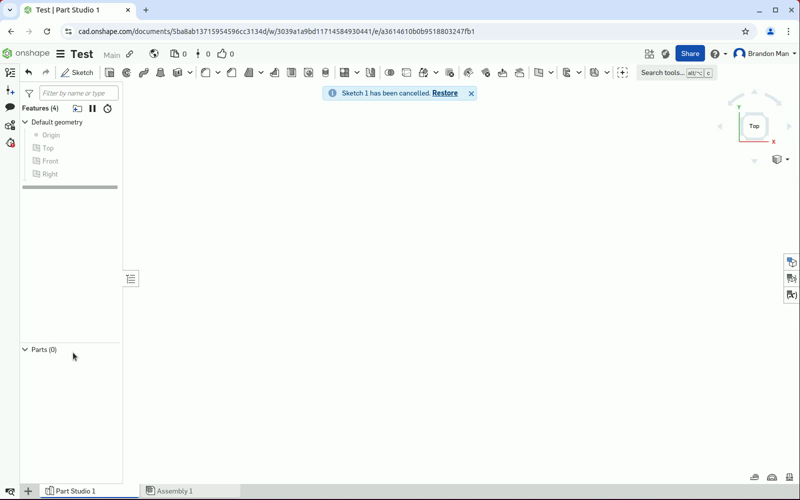
key(y)
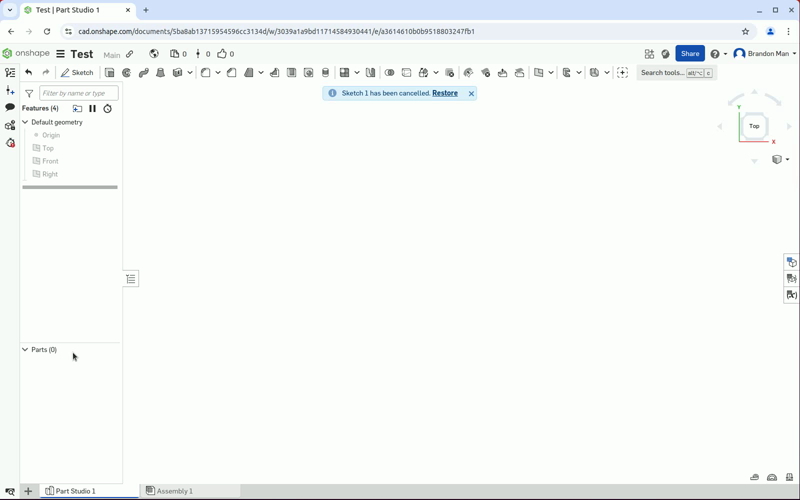
key(shift+p)
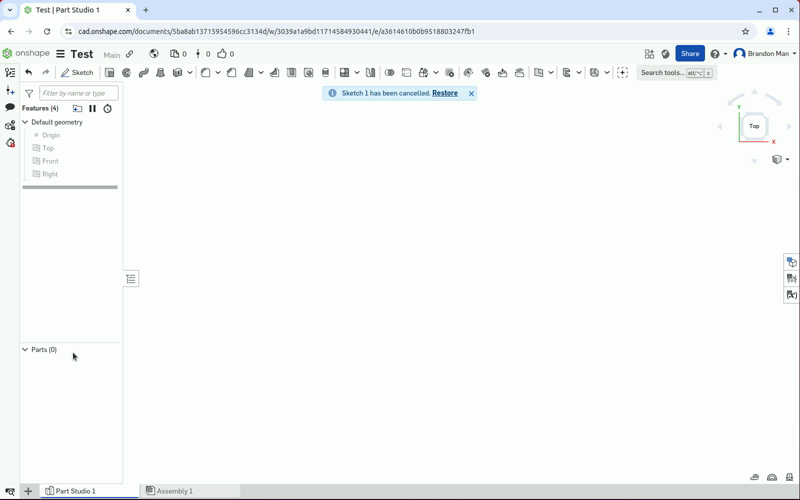
key(space)
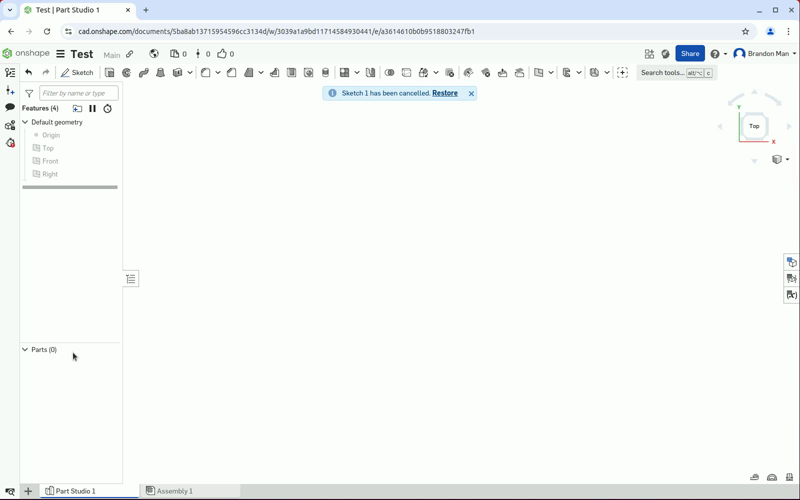
key_down(shift)
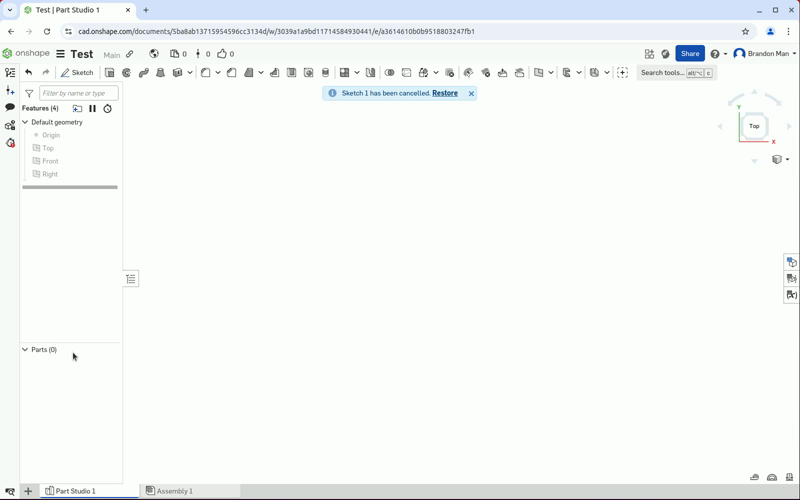
key(up)
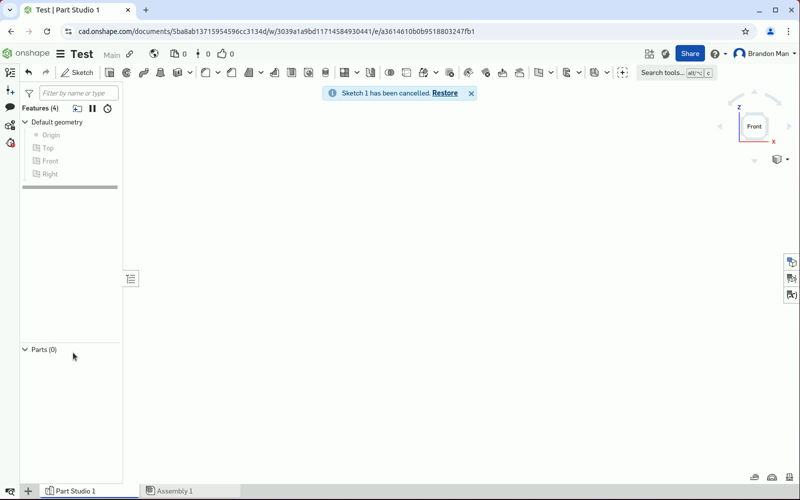
key_up(shift)
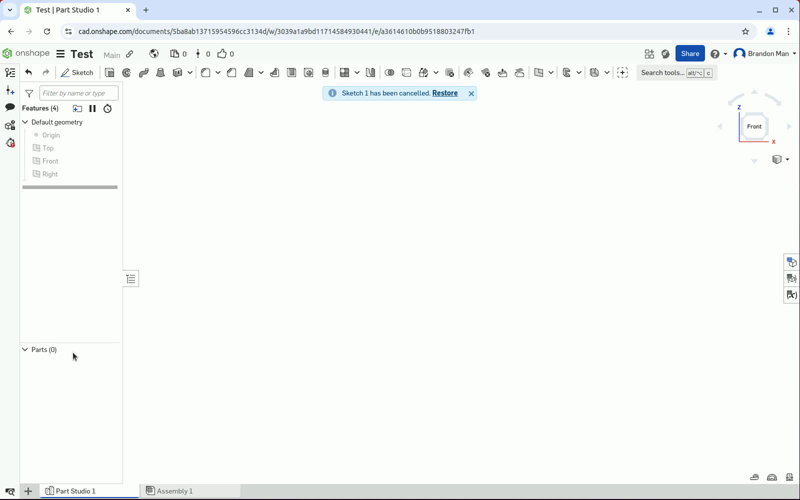
mouse_move(73, 352)
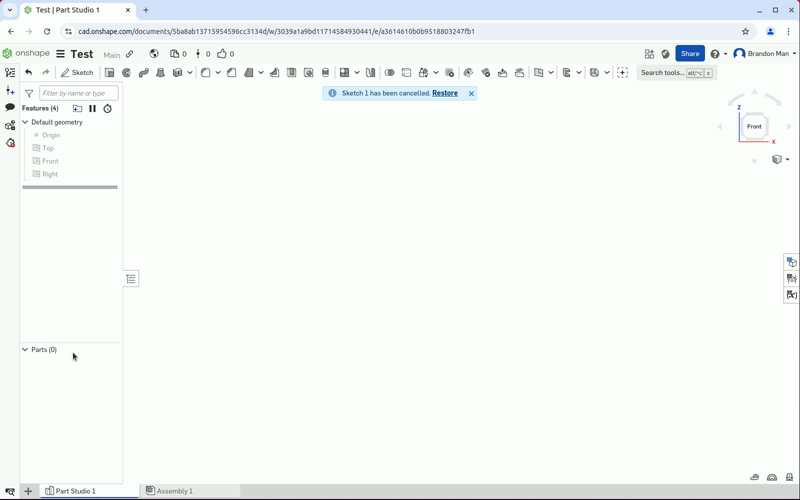
key(shift+y)
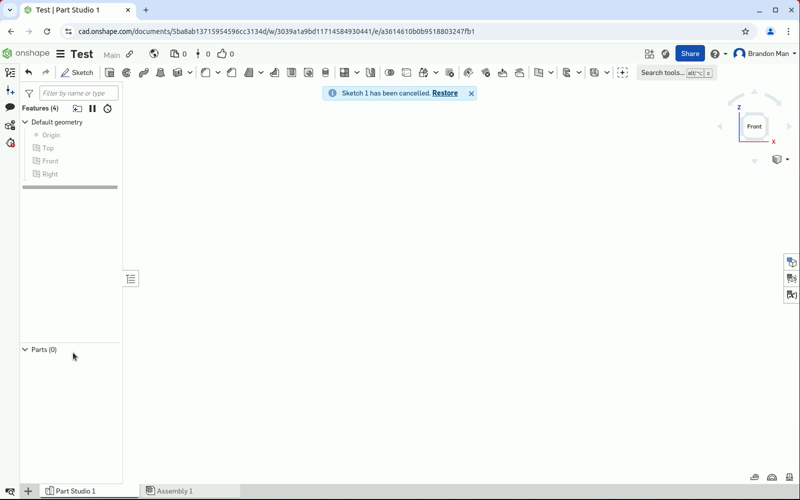
key(shift+s)
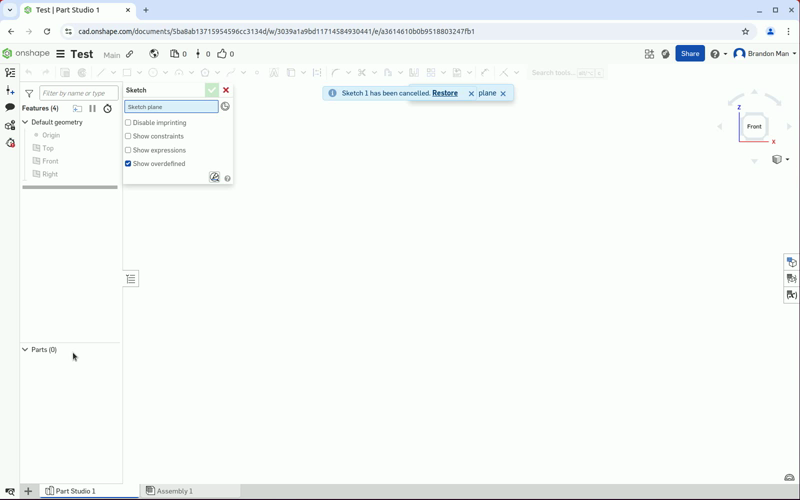
mouse_move(73, 163)
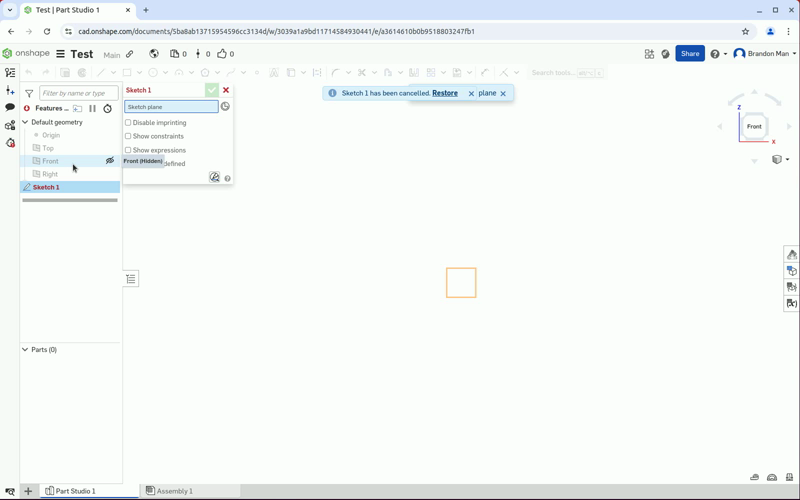
click(73, 163)
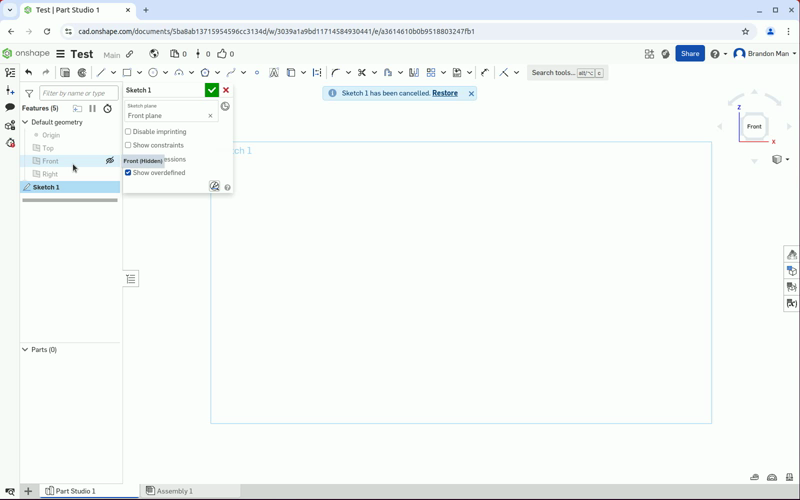
mouse_move(73, 352)
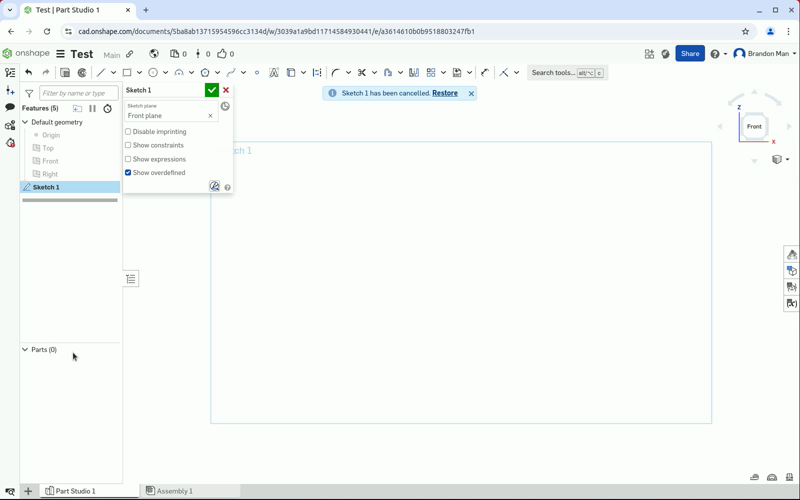
key(y)
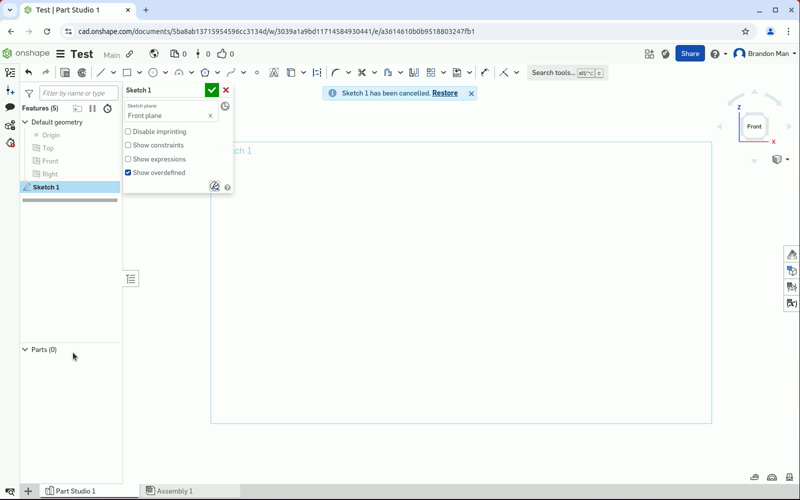
key(c)
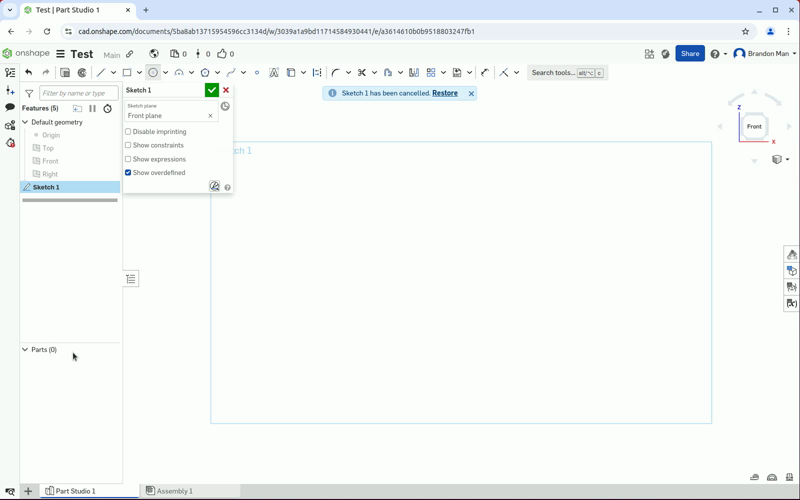
key_down(shift)
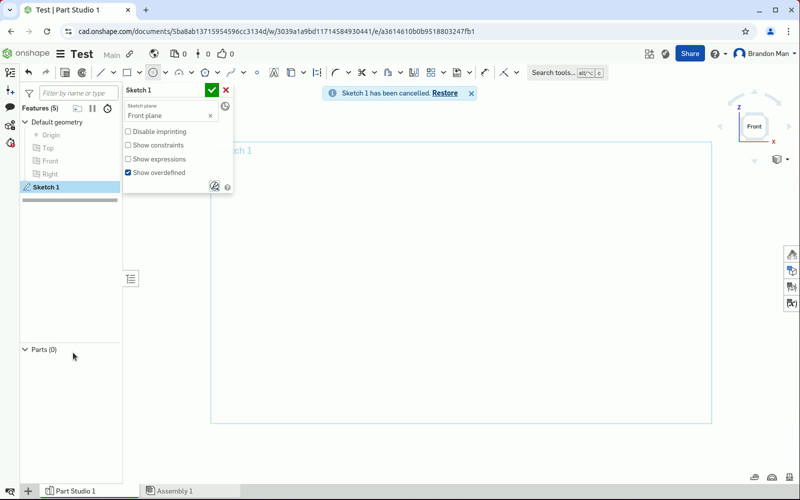
mouse_move(461, 282)
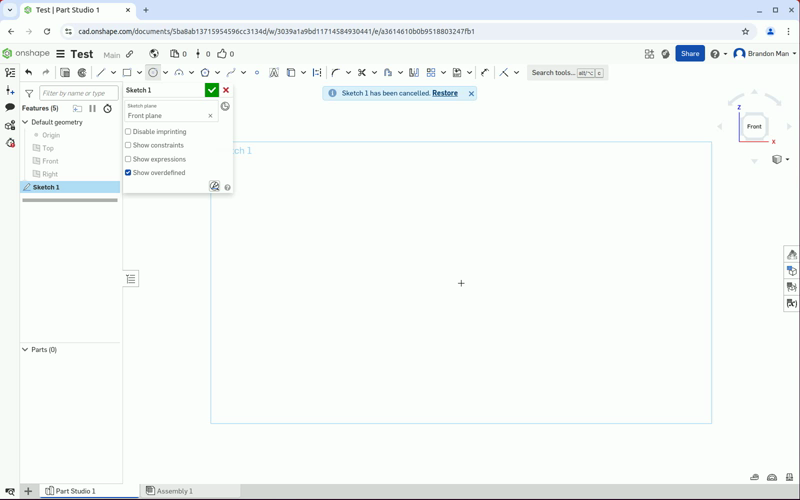
click(461, 282)
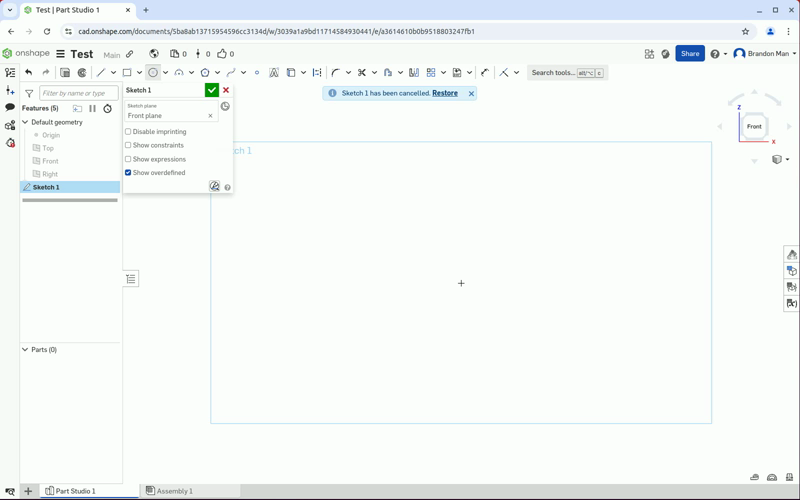
key_up(shift)
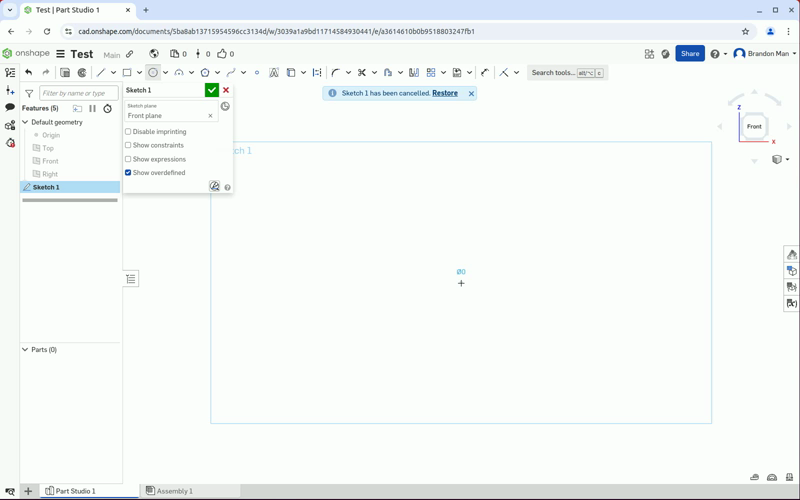
mouse_move(555, 282)
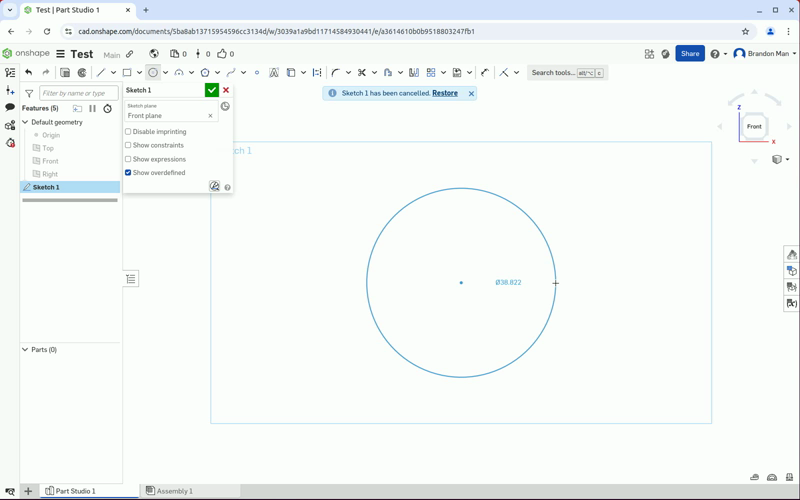
click(555, 282)
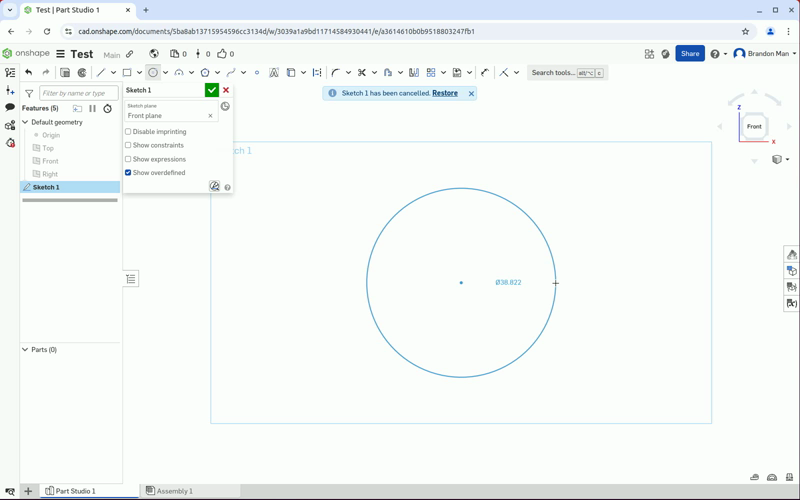
key(esc)
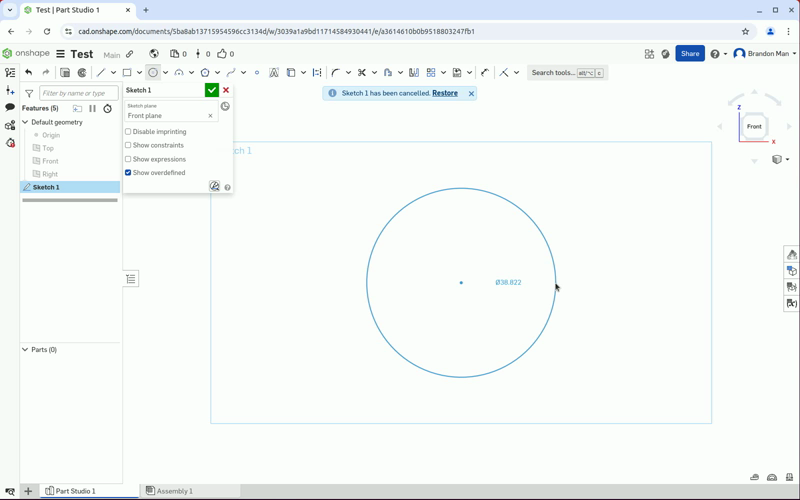
key(c)
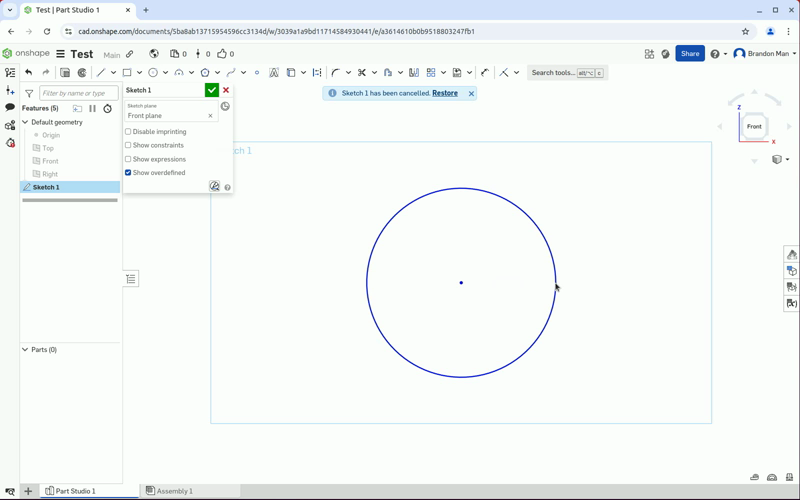
key_down(shift)
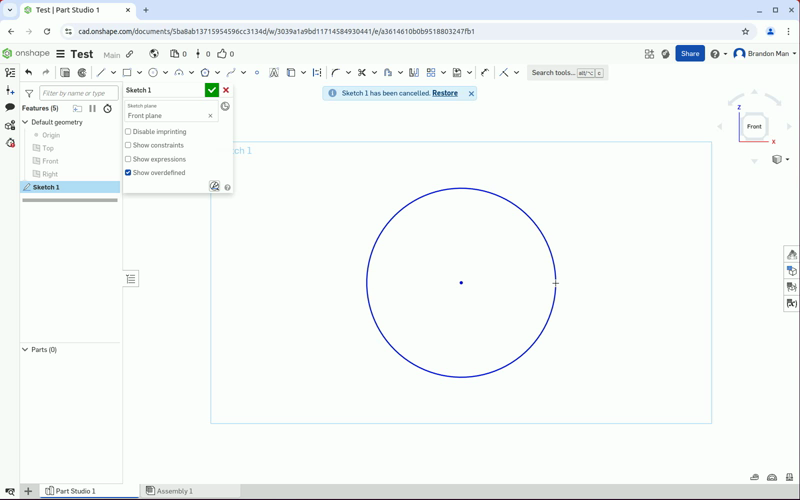
mouse_move(461, 282)
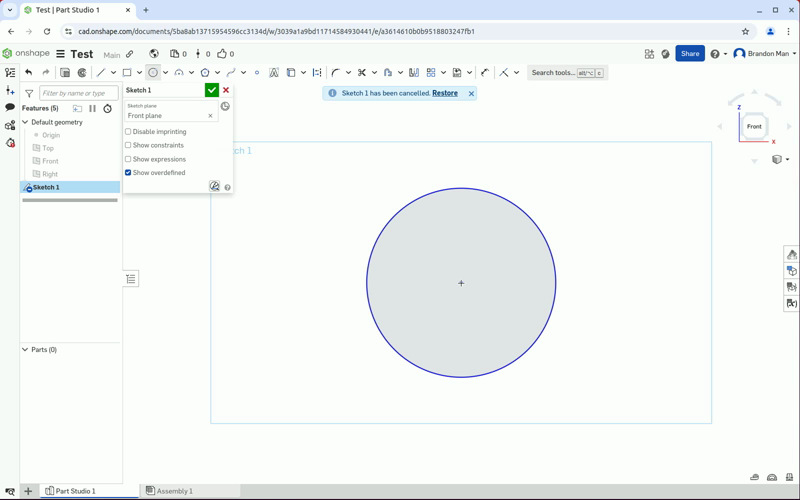
click(461, 282)
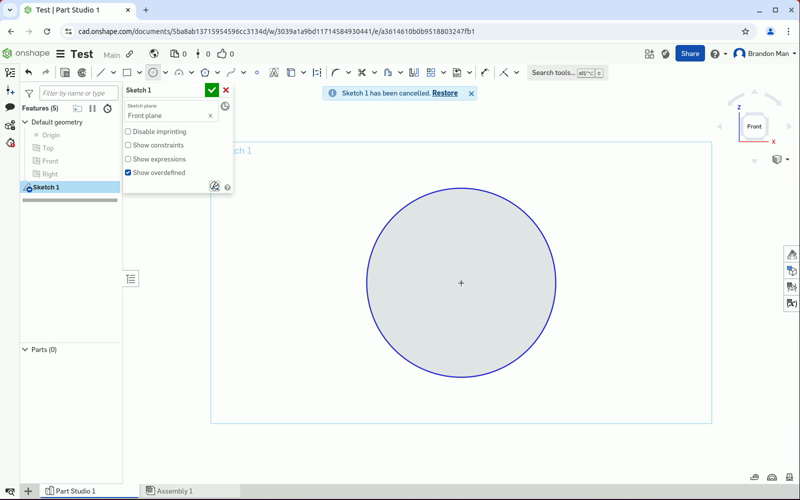
key_up(shift)
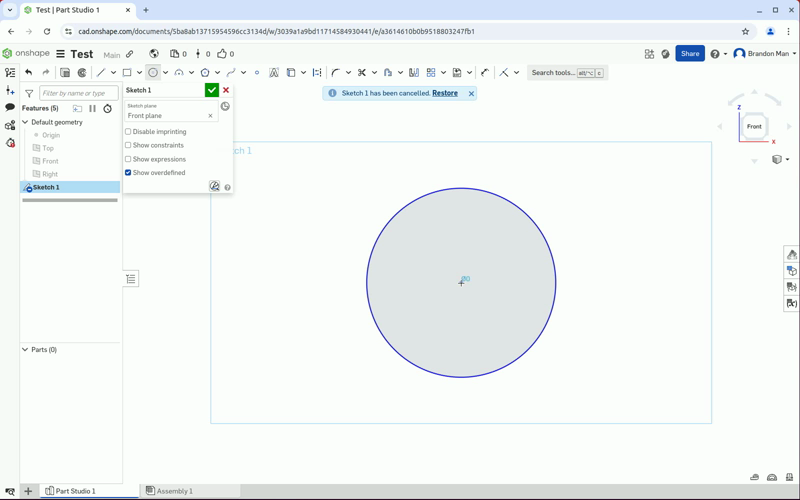
mouse_move(528, 282)
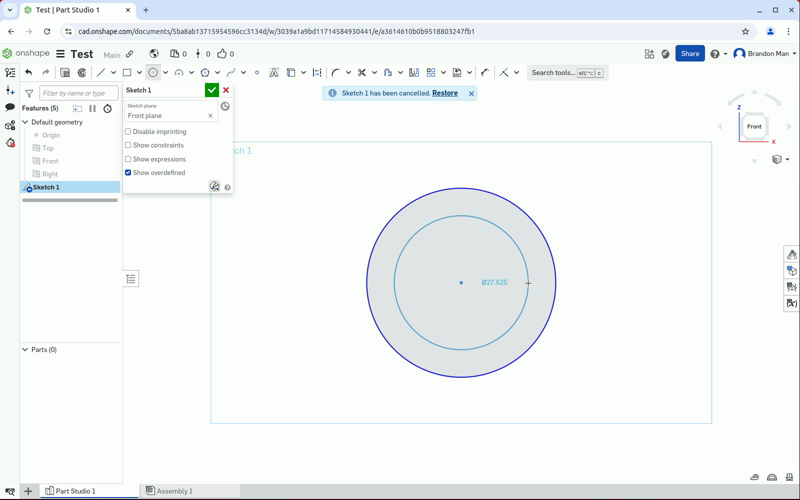
click(528, 282)
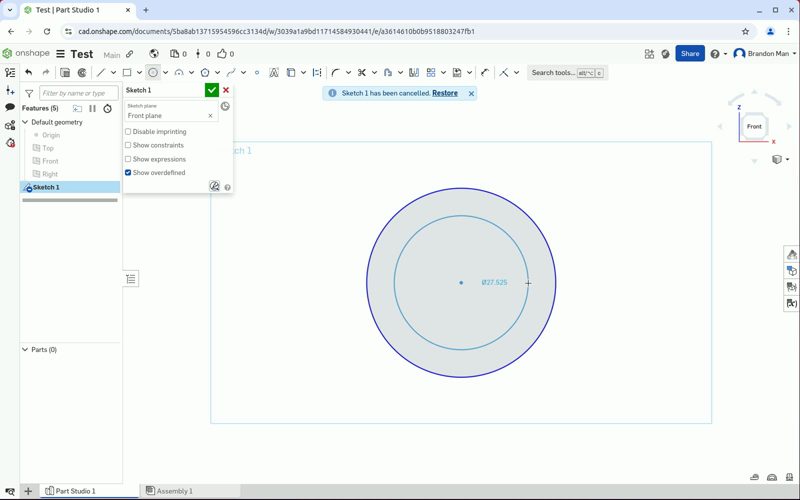
key(esc)
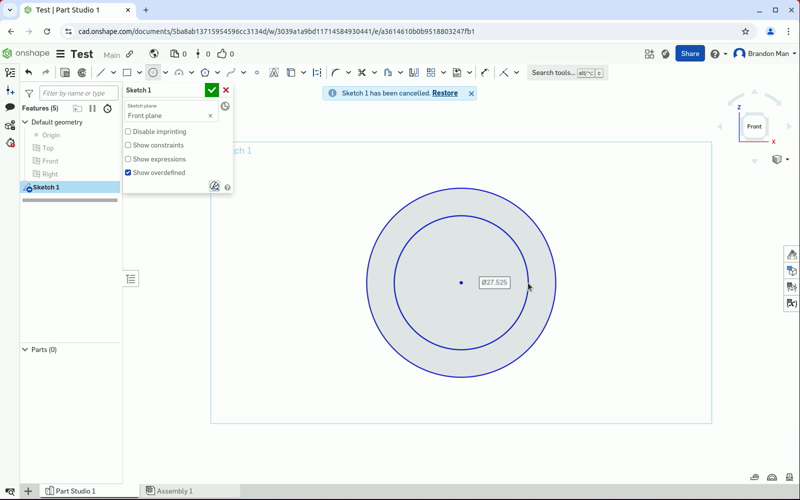
mouse_move(447, 361)
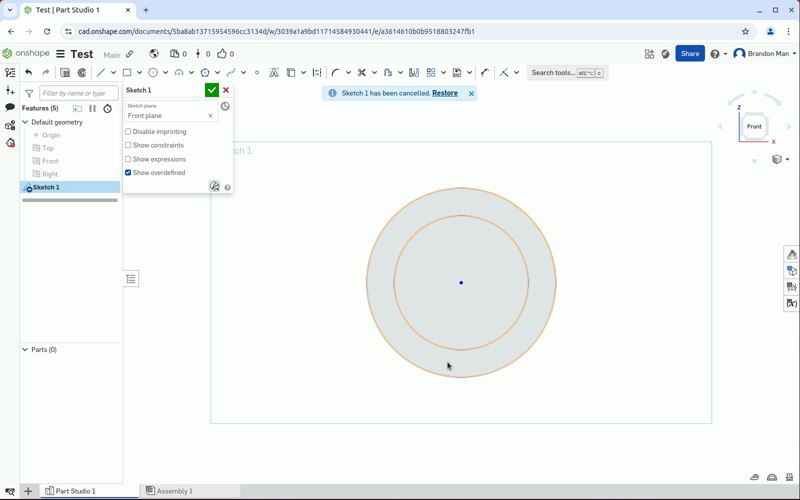
click(447, 361)
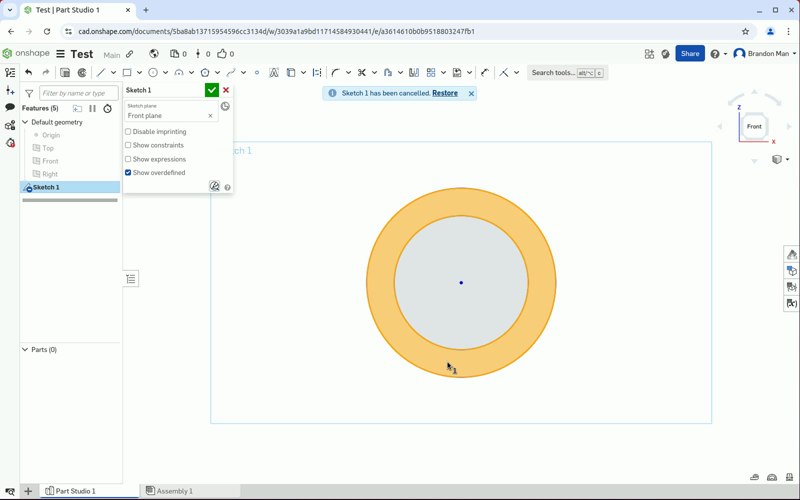
mouse_move(73, 352)
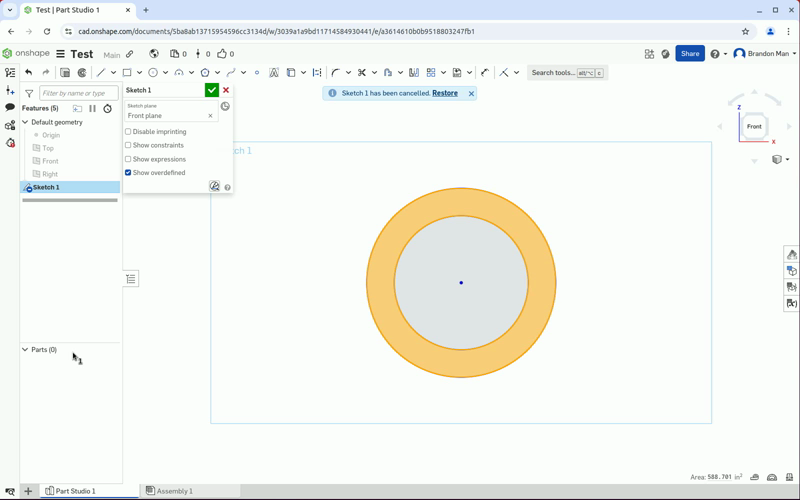
key(shift+y)
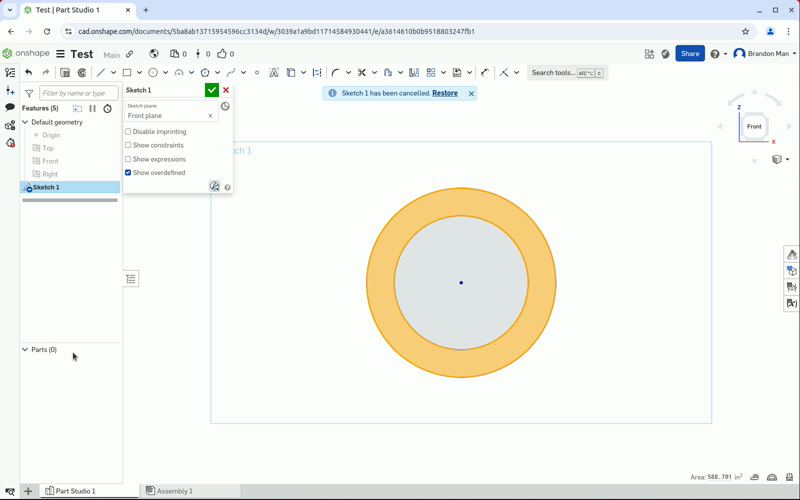
key(shift+e)
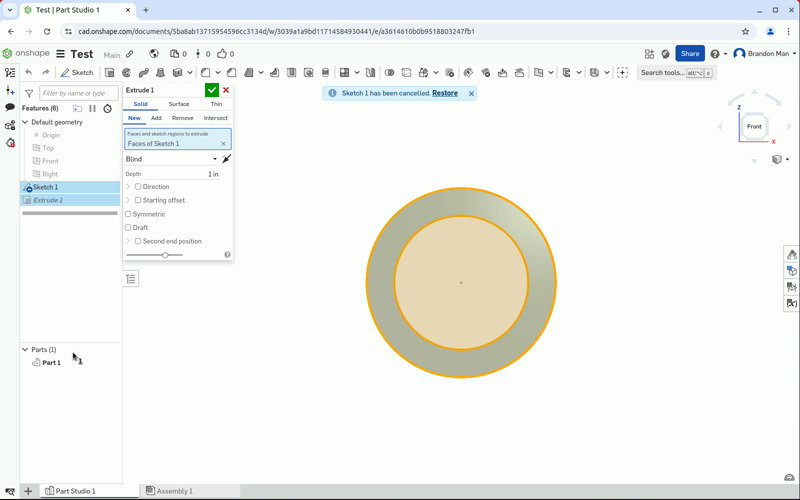
mouse_move(143, 106)
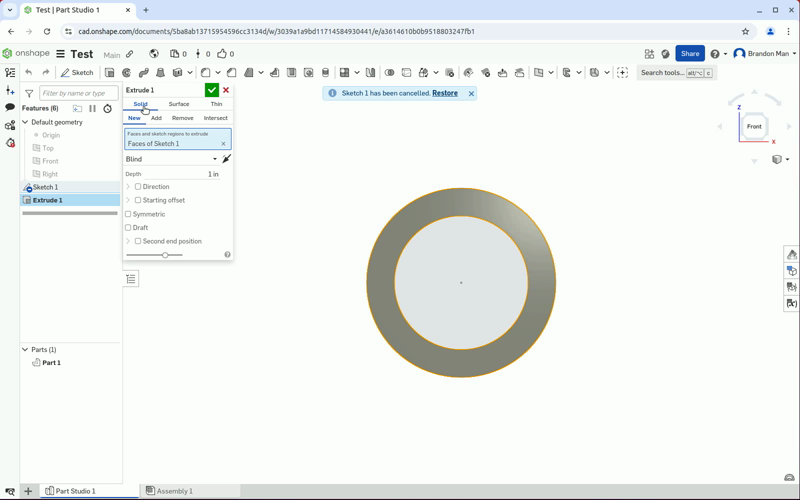
click(143, 106)
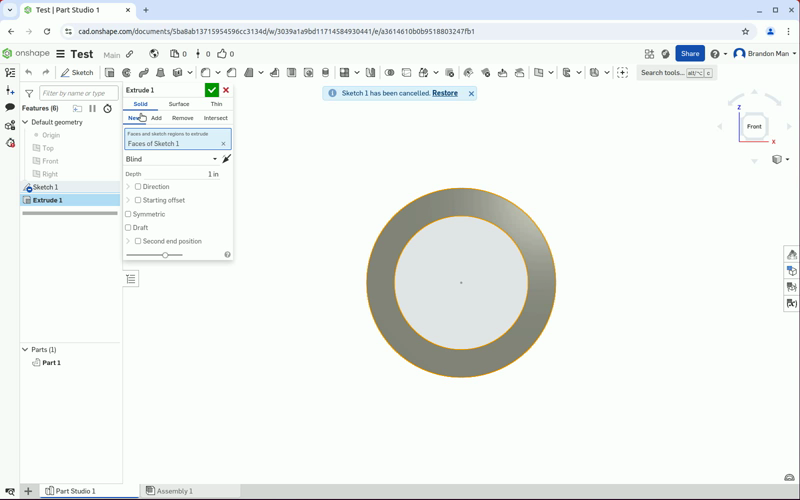
mouse_move(137, 120)
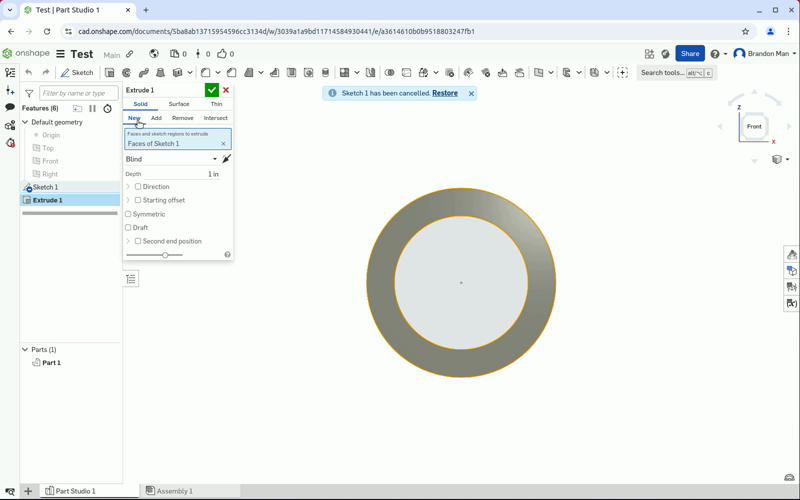
click(137, 120)
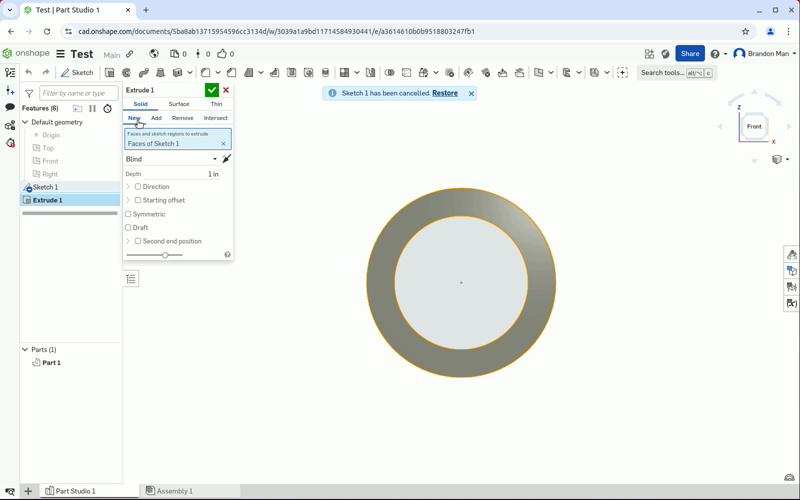
key(tab, 4)
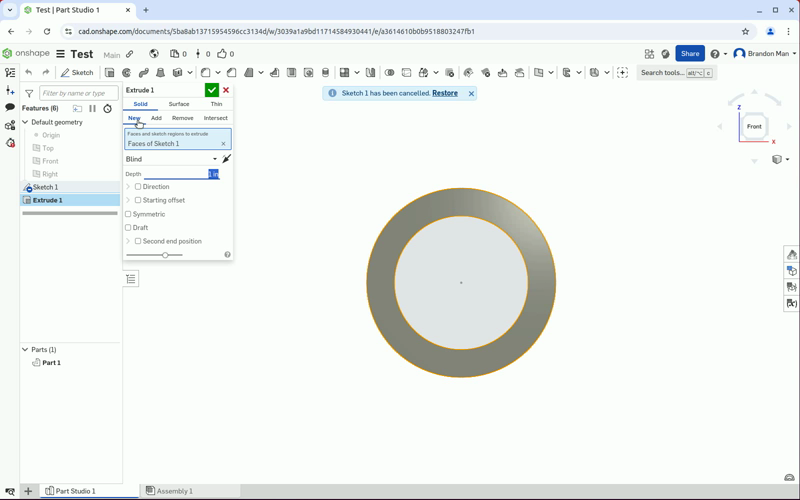
text(23.108)
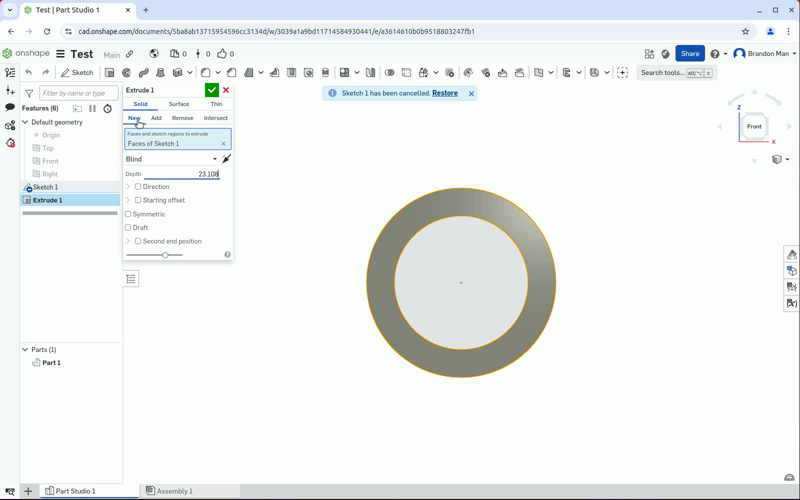
key(enter)
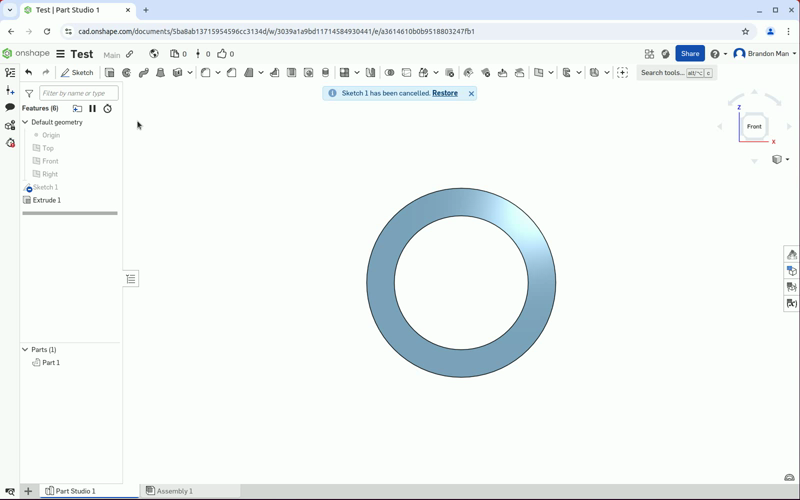
key(shift+h)
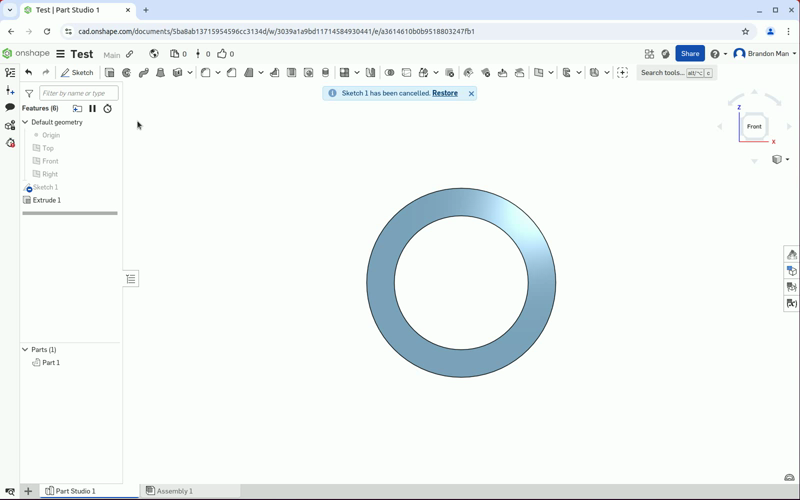
key(shift+h)
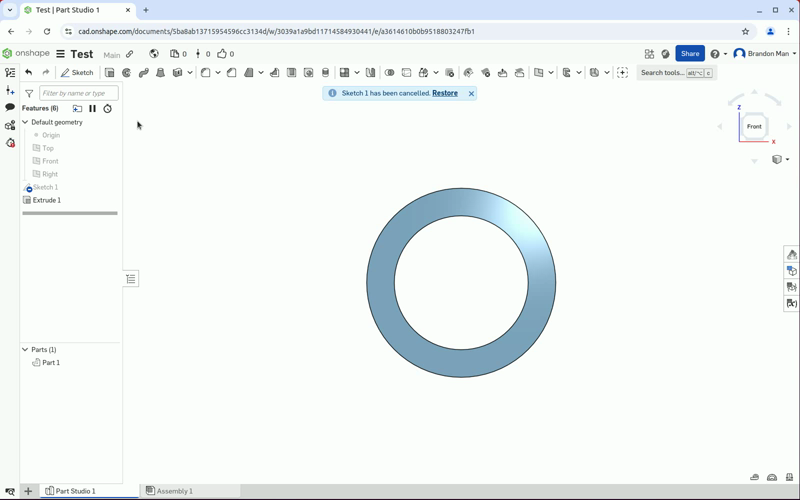
mouse_move(73, 189)
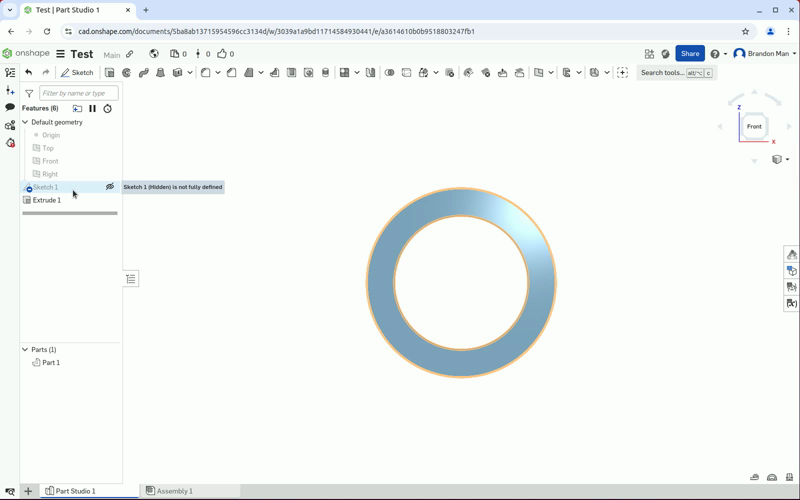
click(73, 189)
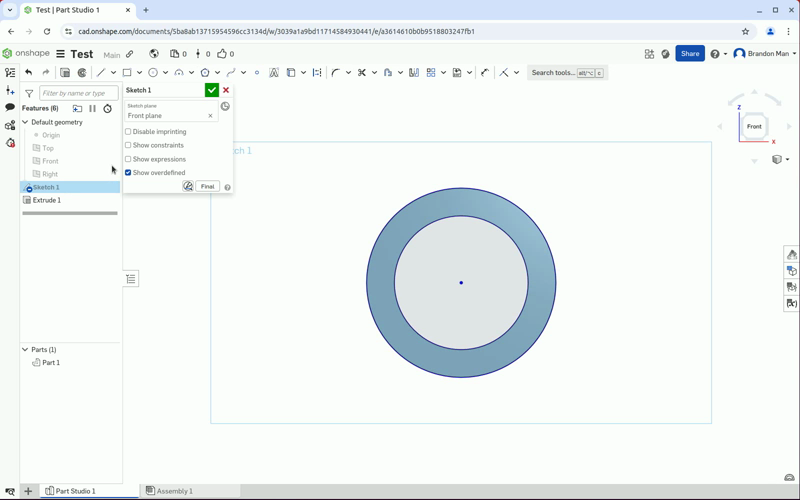
mouse_move(229, 92)
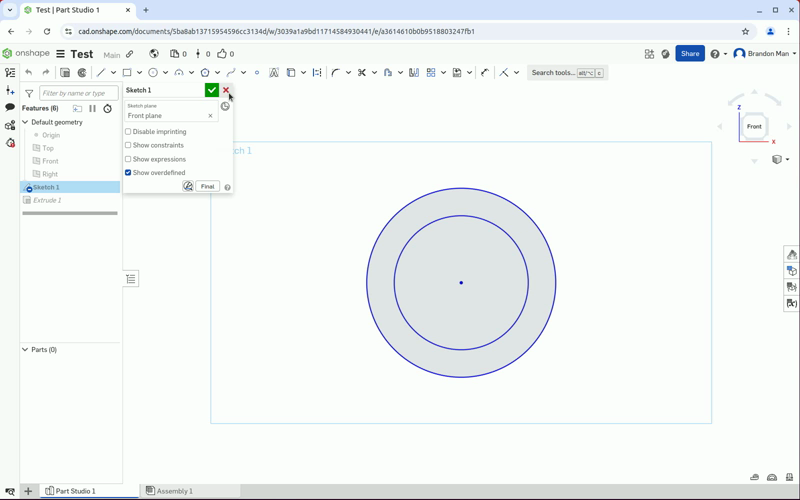
click(229, 92)
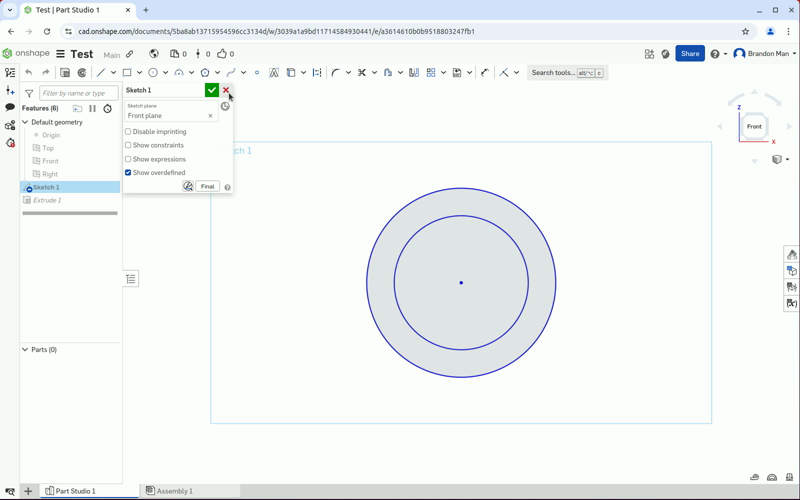
key(shift+s)
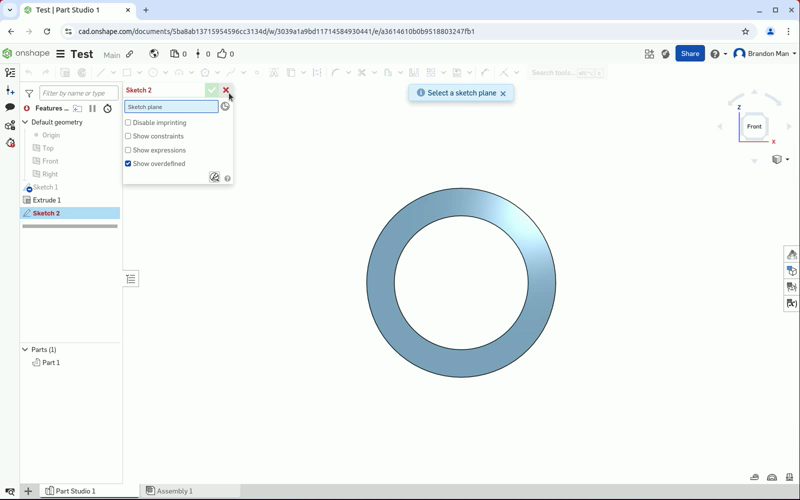
mouse_move(73, 163)
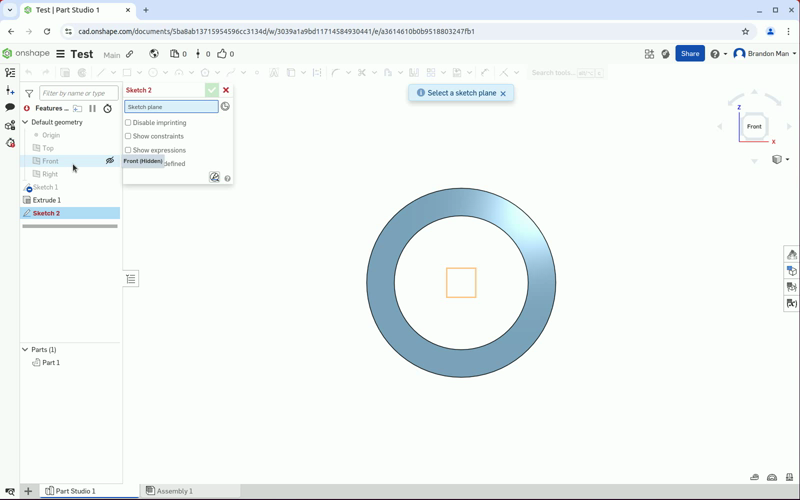
click(73, 163)
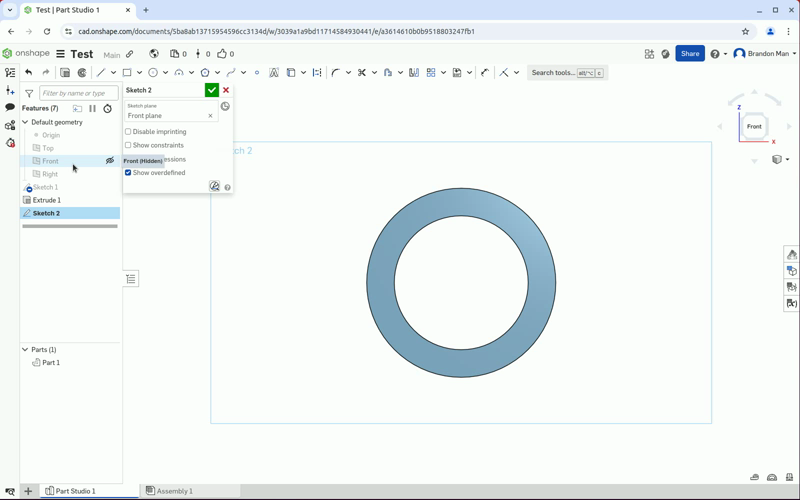
mouse_move(73, 352)
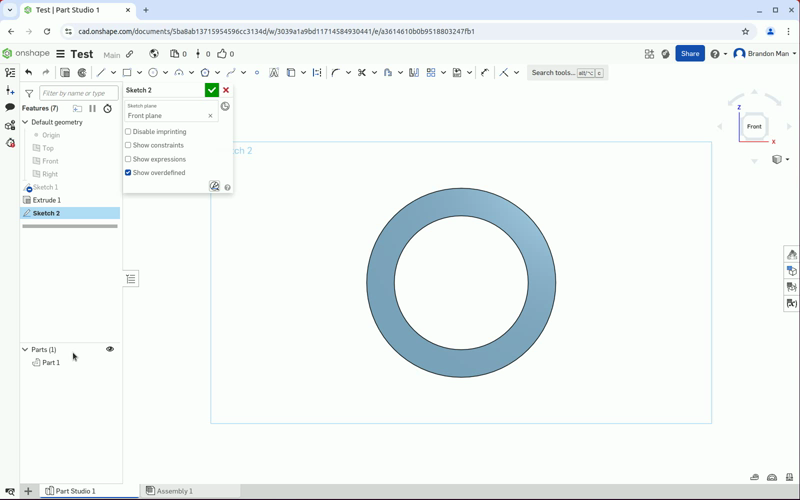
key(y)
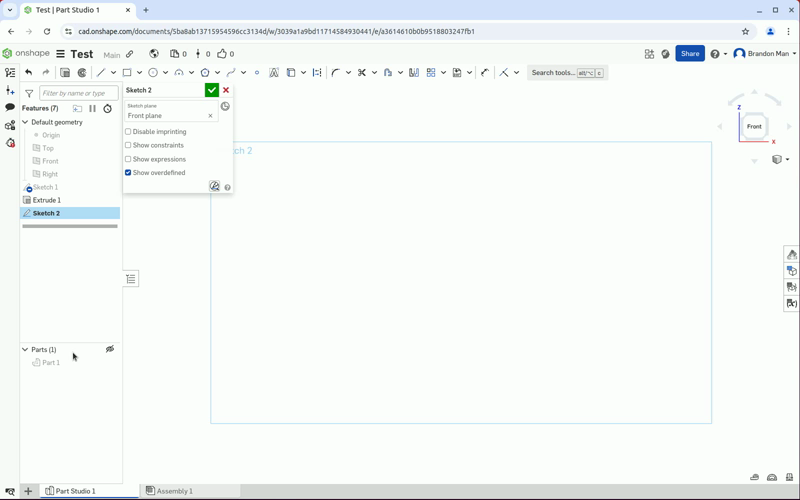
key(c)
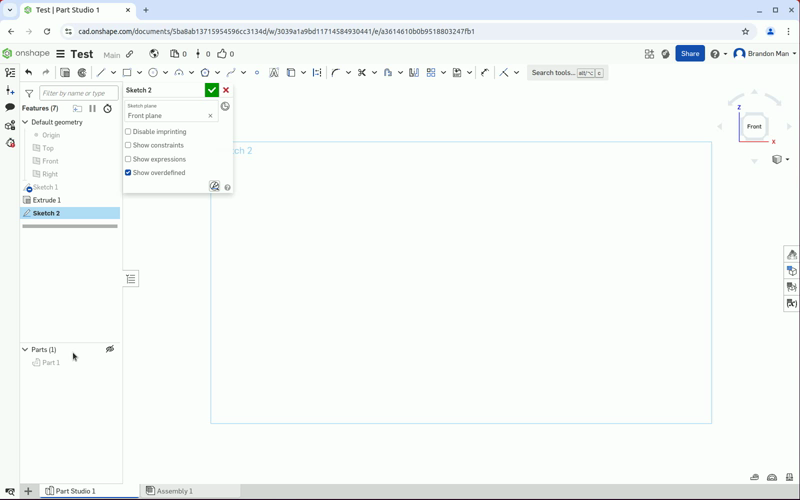
key_down(shift)
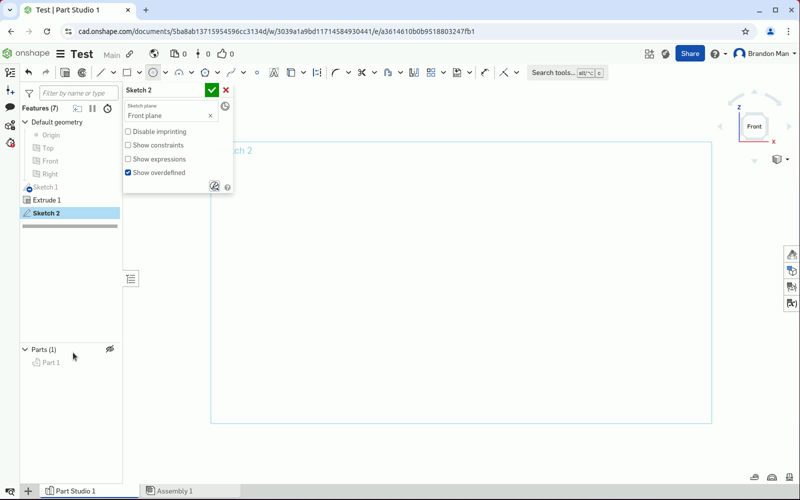
mouse_move(461, 282)
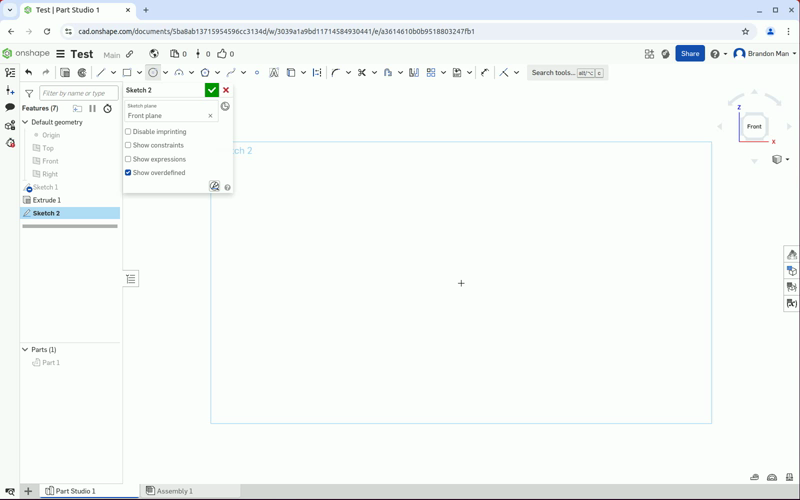
click(461, 282)
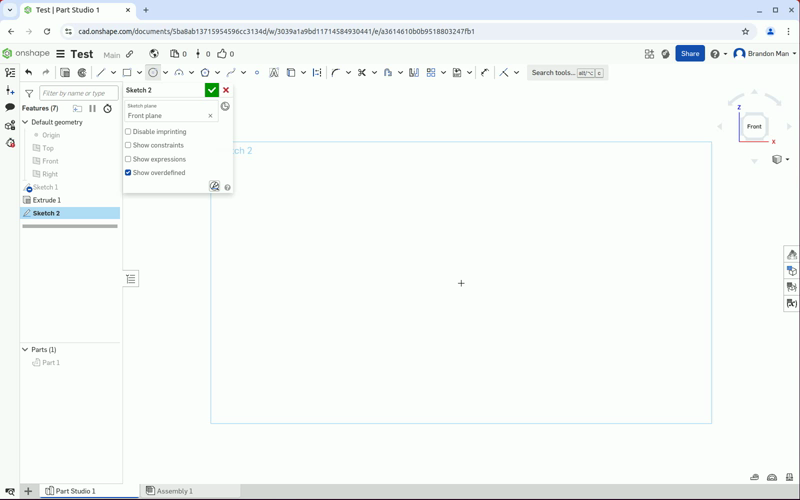
key_up(shift)
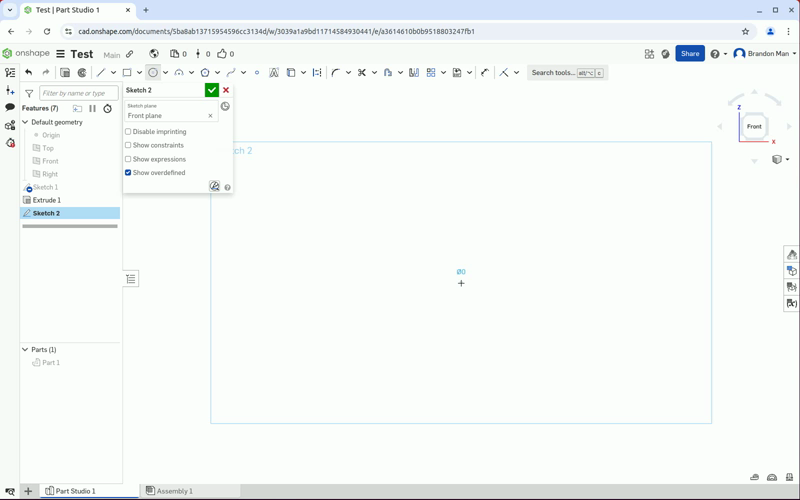
mouse_move(526, 282)
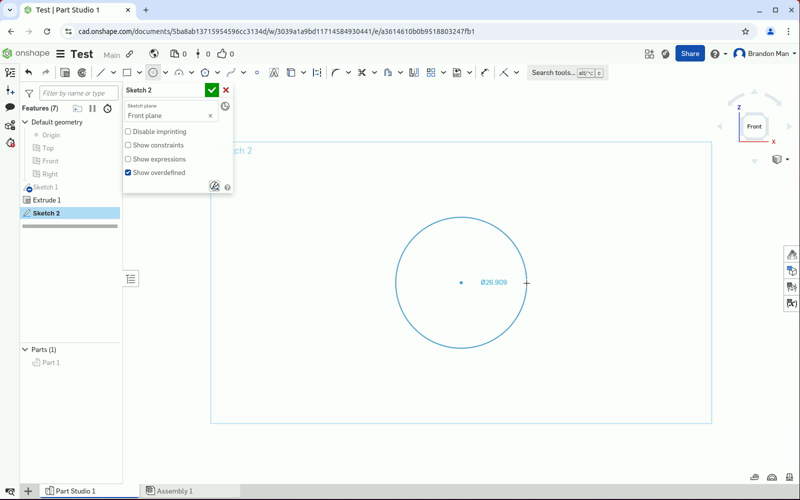
click(526, 282)
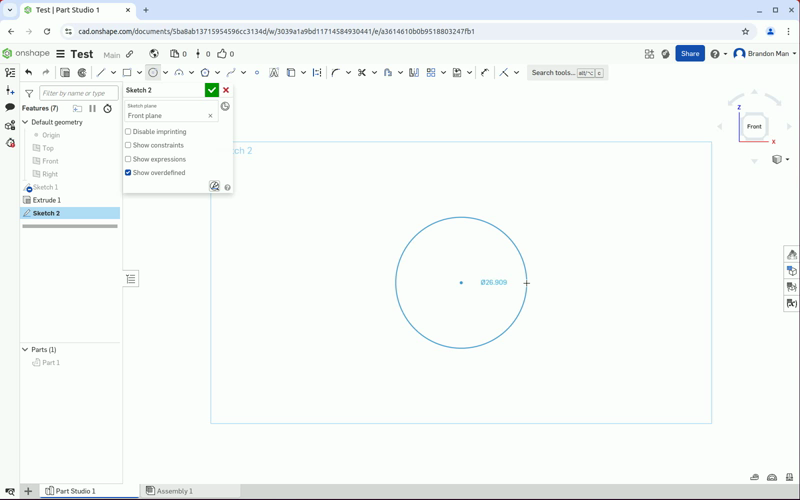
key(esc)
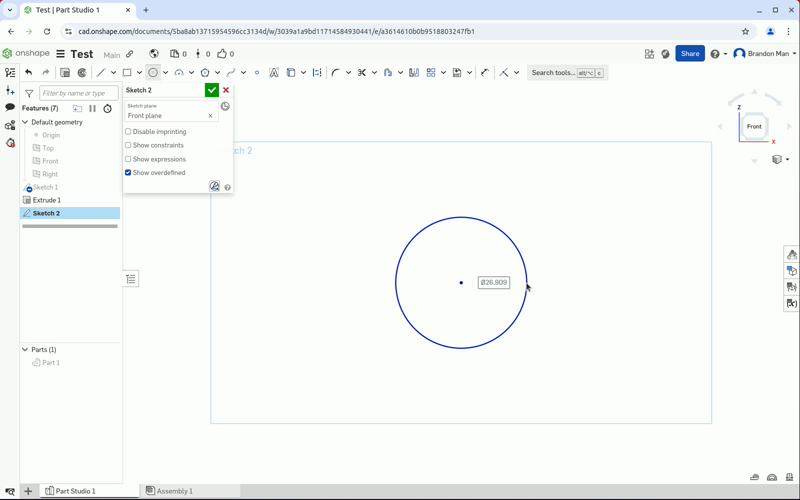
key(c)
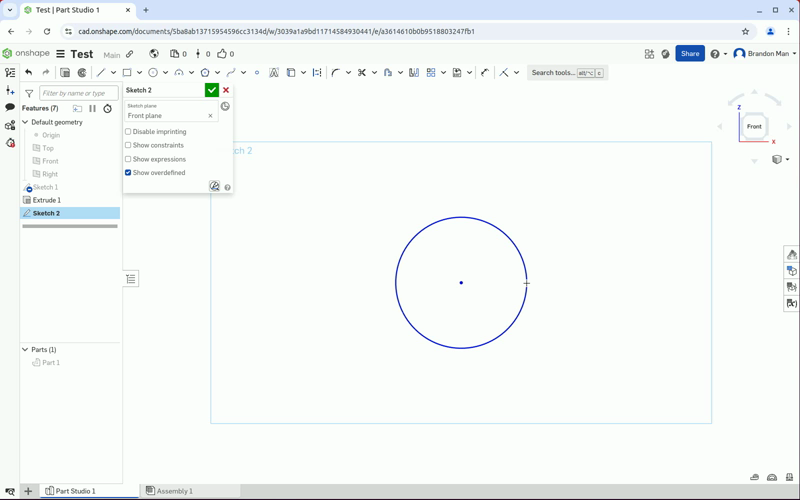
key_down(shift)
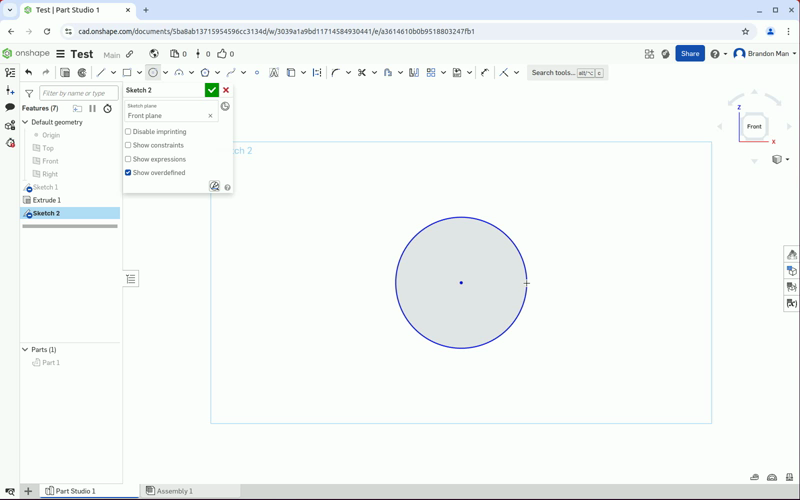
mouse_move(461, 282)
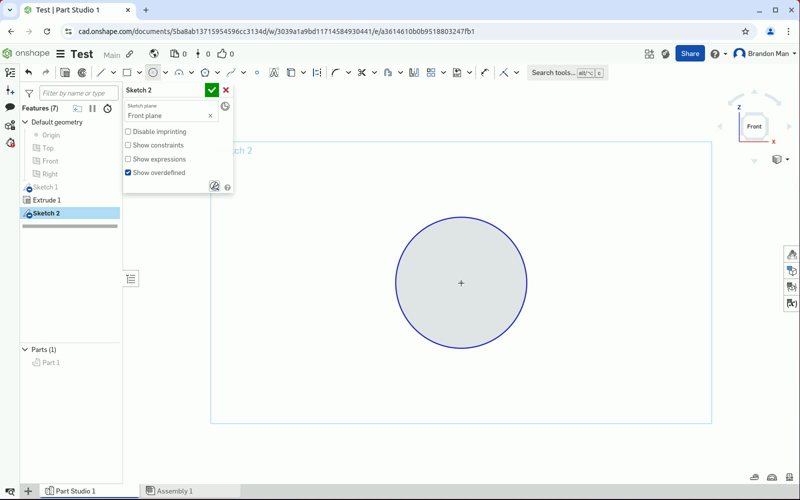
click(461, 282)
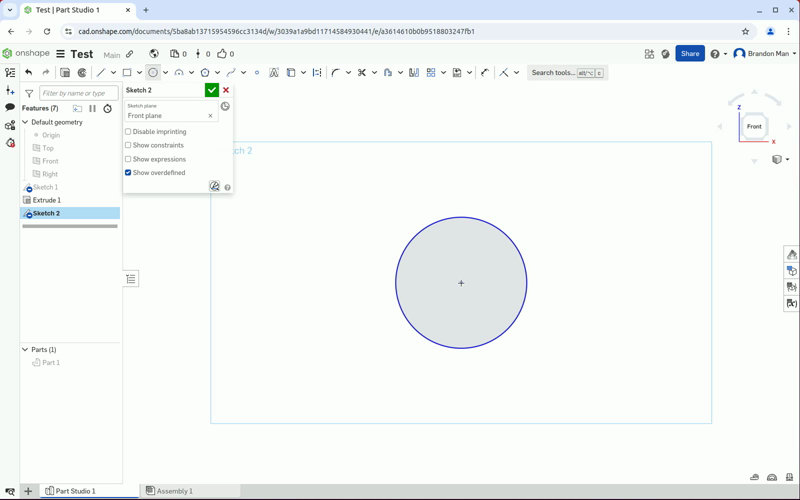
key_up(shift)
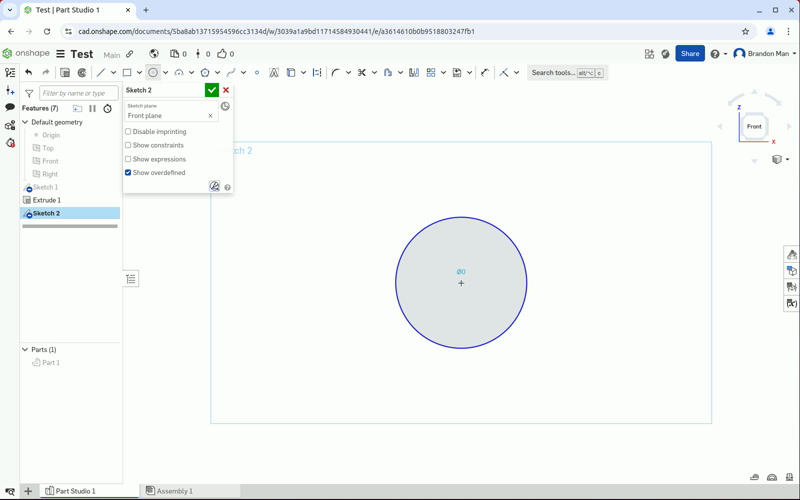
mouse_move(507, 282)
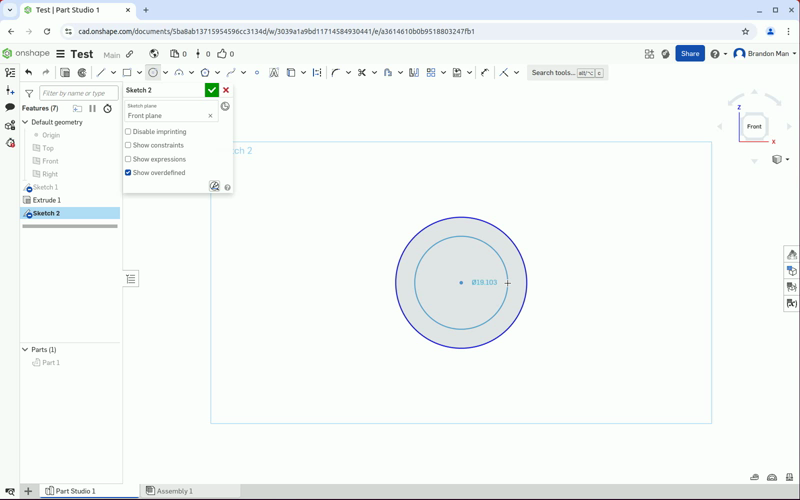
click(507, 282)
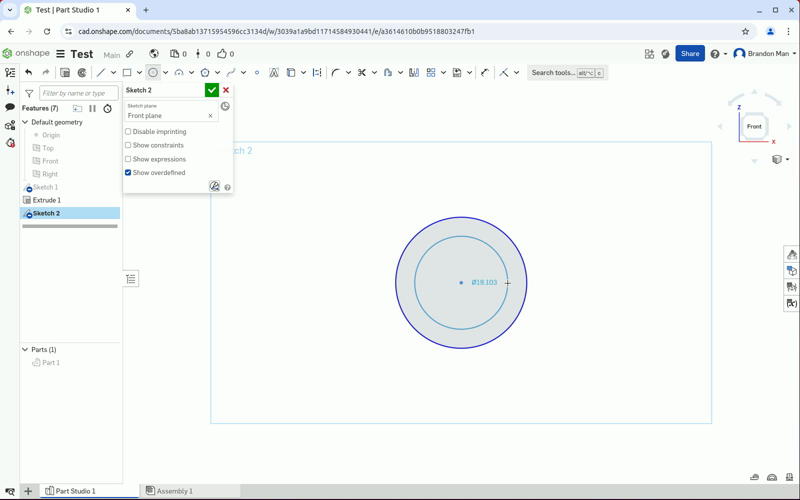
key(esc)
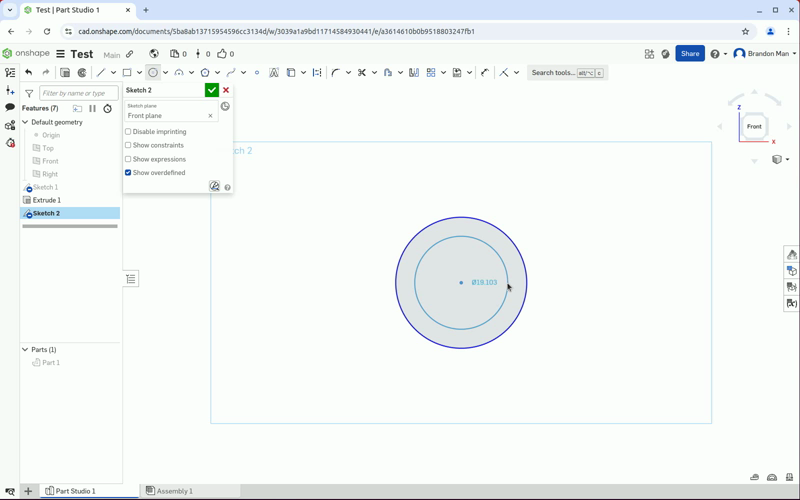
mouse_move(413, 263)
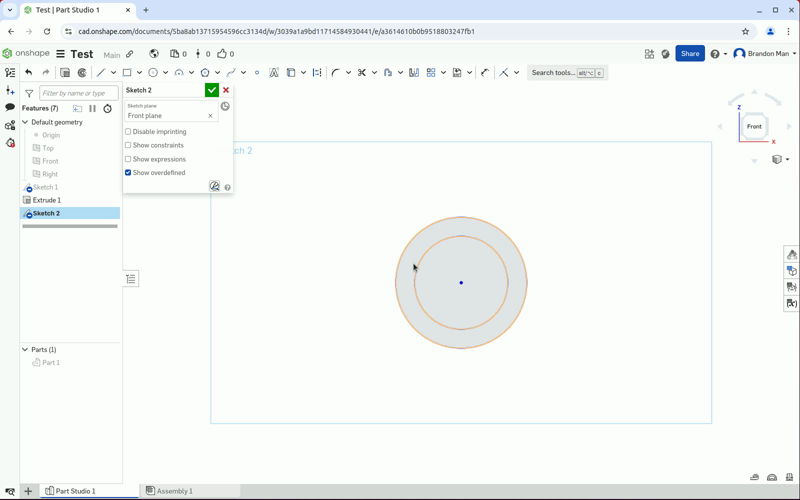
click(413, 263)
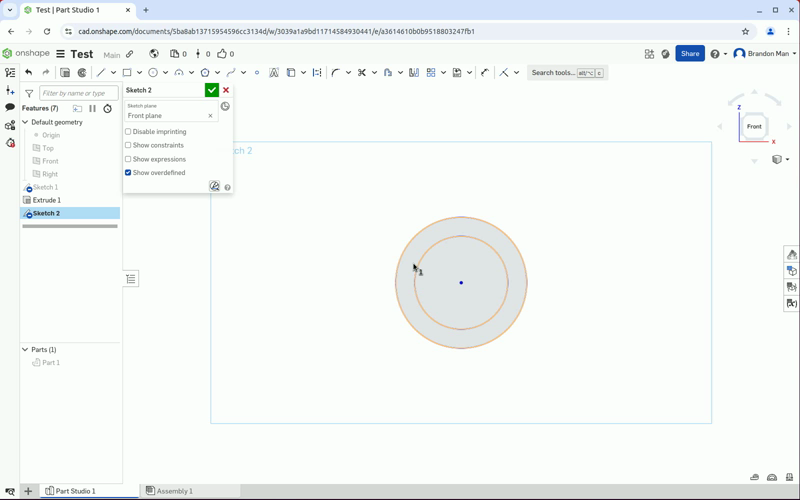
mouse_move(73, 352)
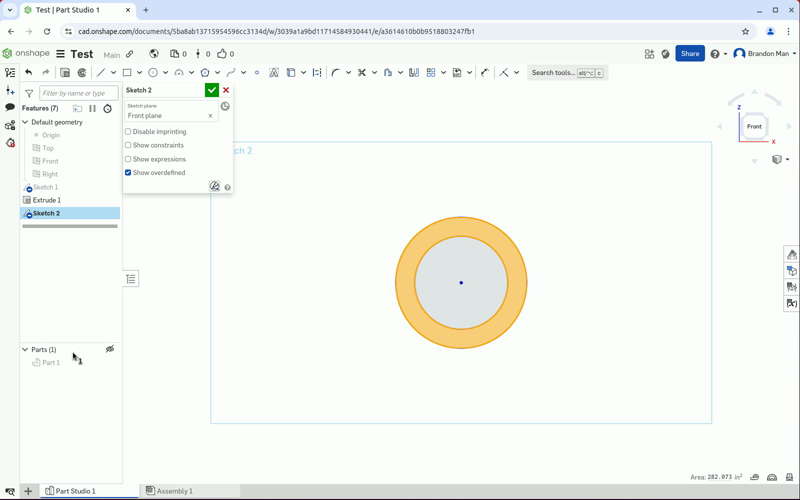
key(shift+y)
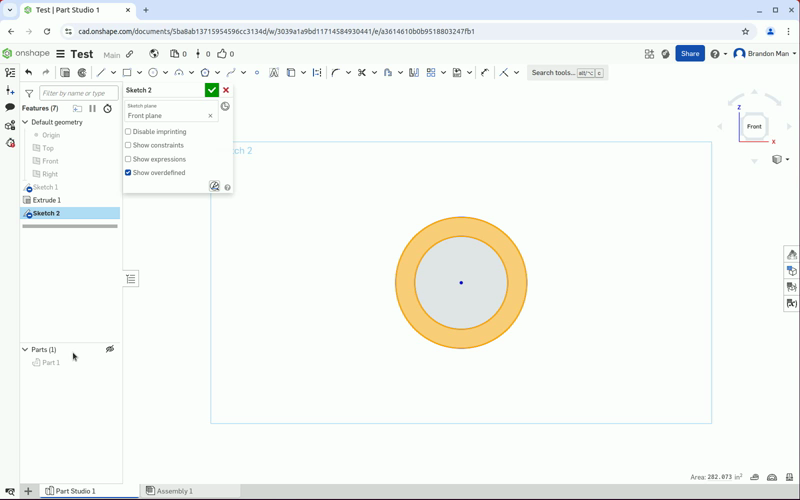
key(shift+e)
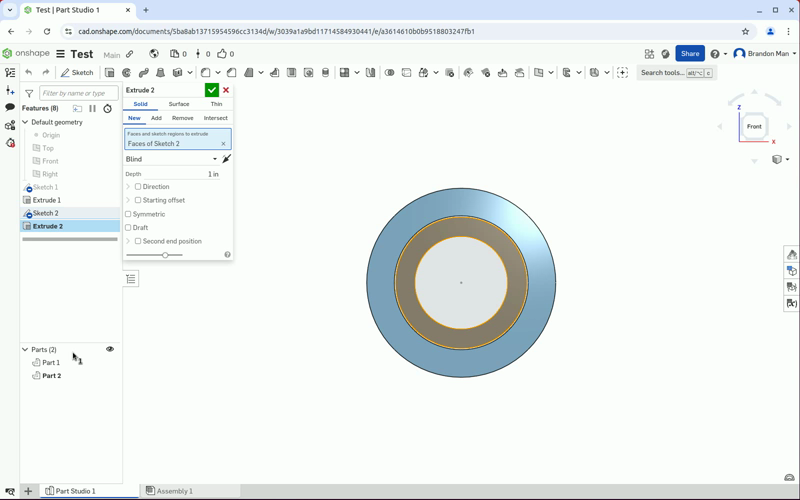
mouse_move(143, 106)
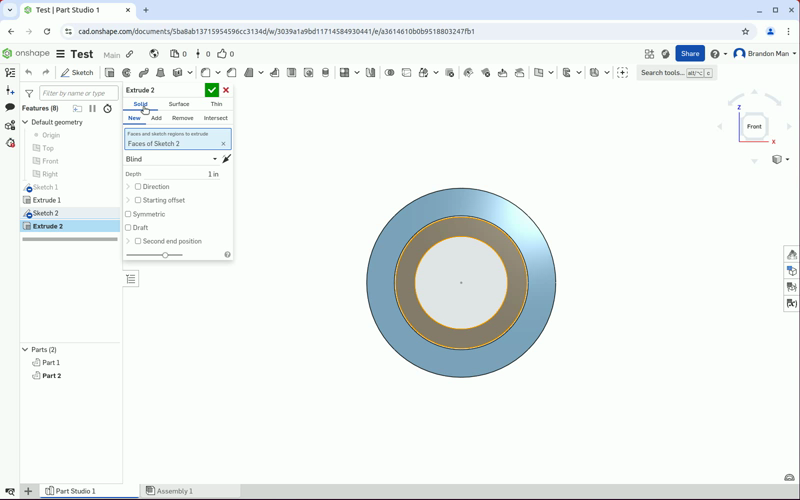
click(143, 106)
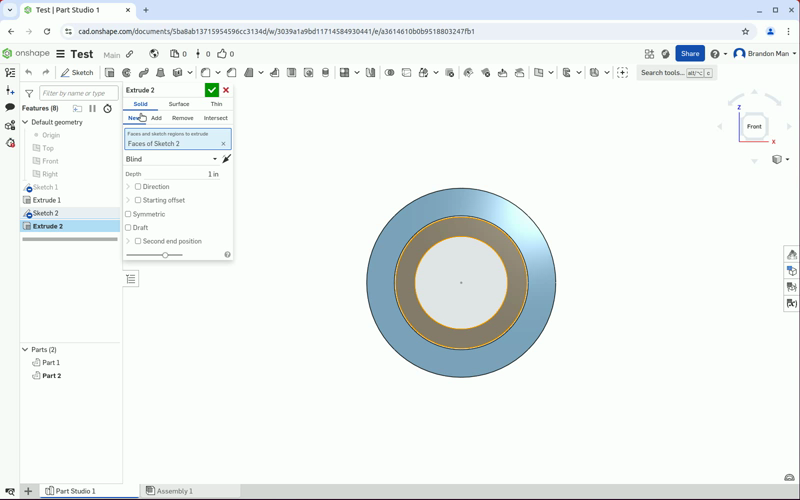
mouse_move(137, 120)
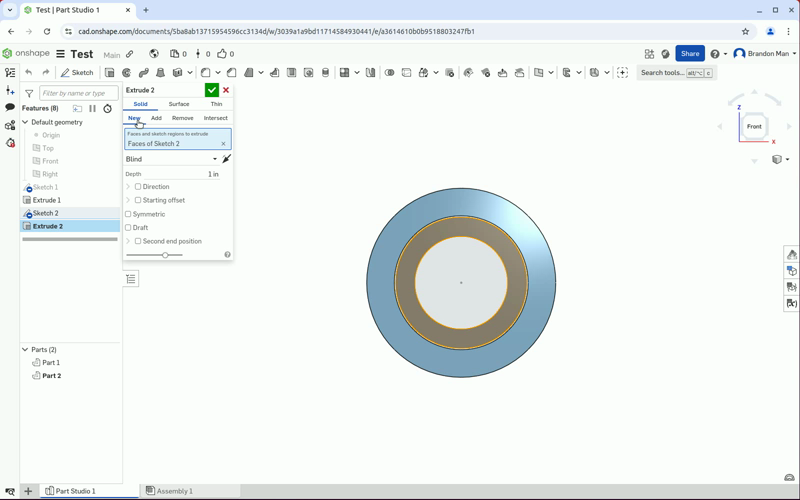
click(137, 120)
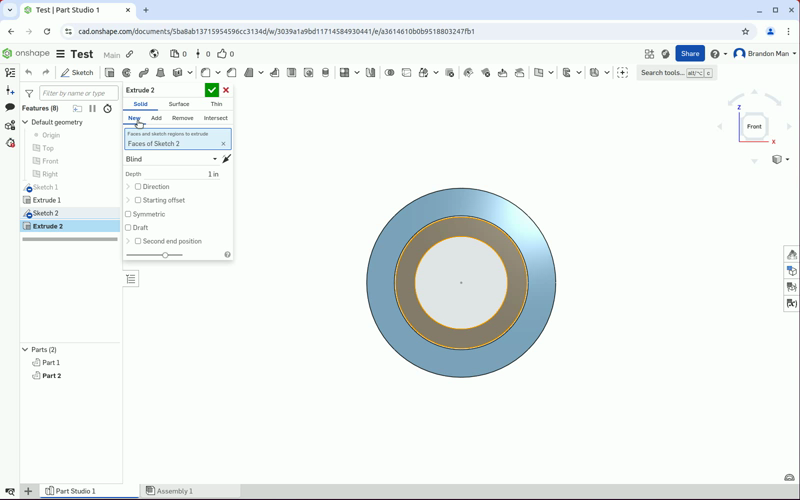
key(tab, 4)
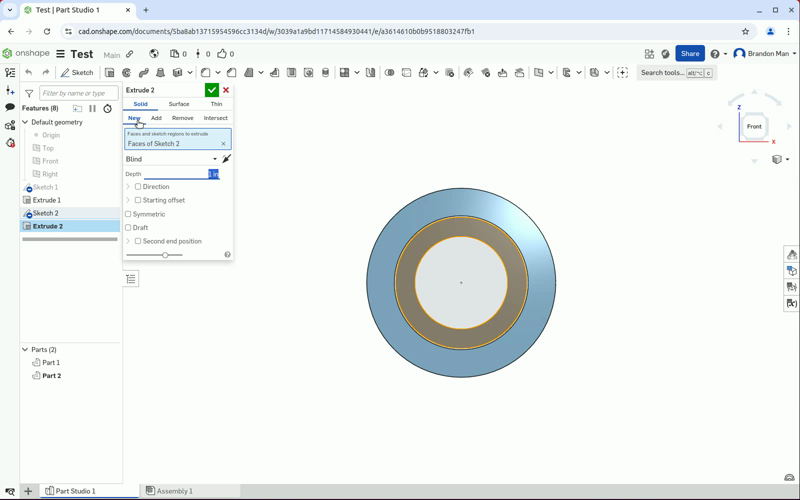
text(23.108)
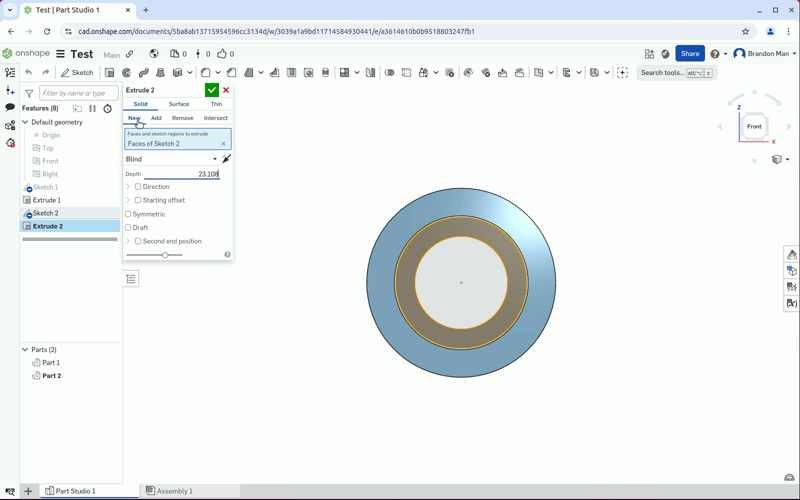
key(enter)
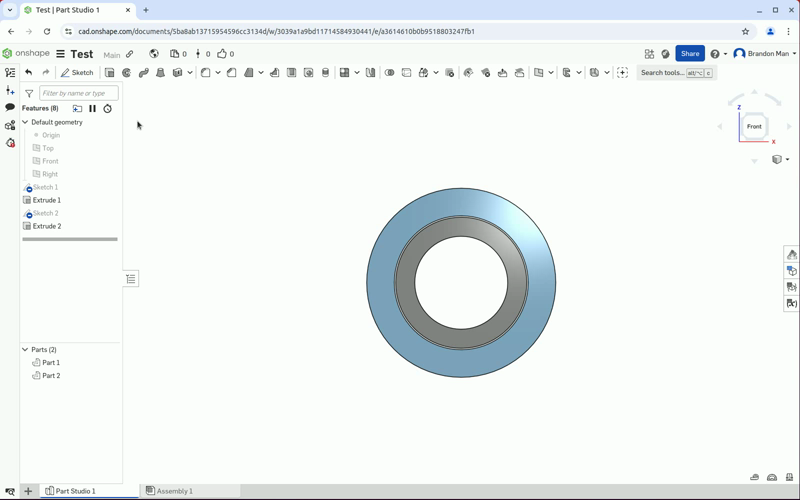
key(shift+h)
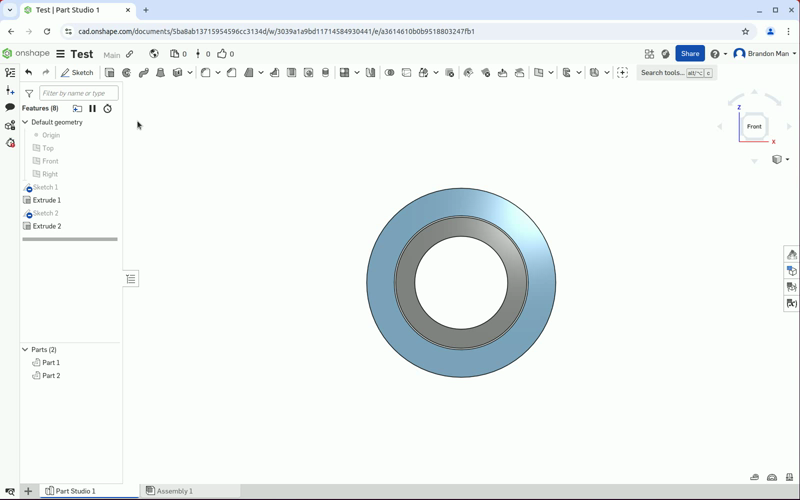
key(shift+h)
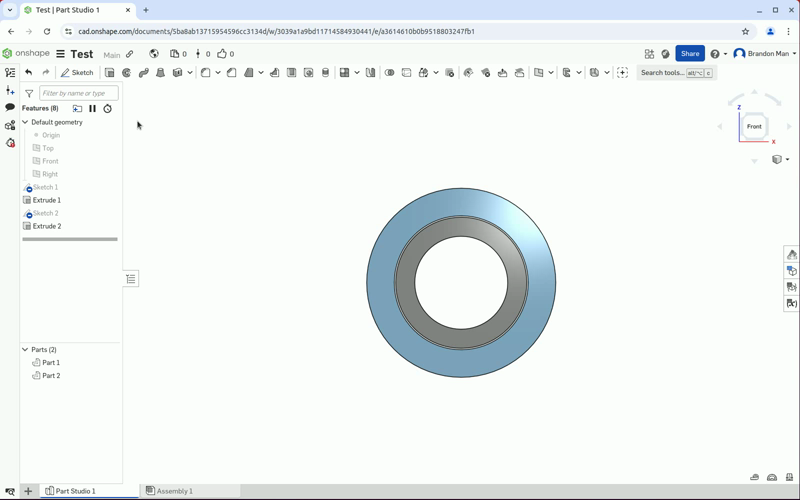
mouse_move(73, 189)
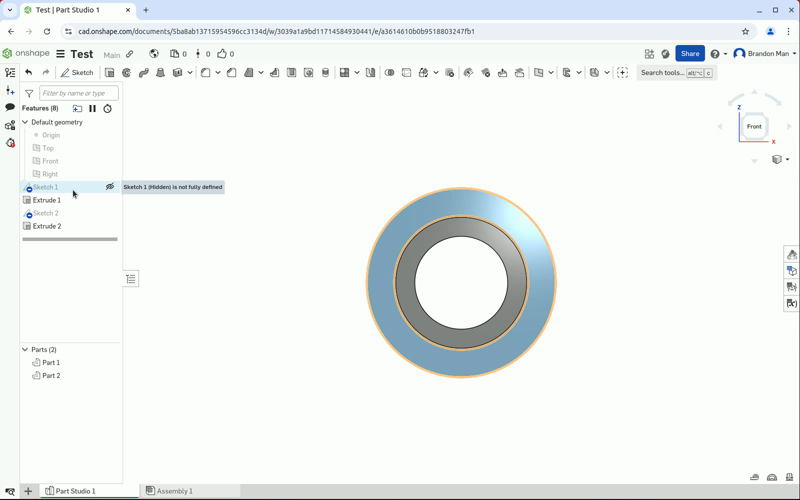
click(73, 189)
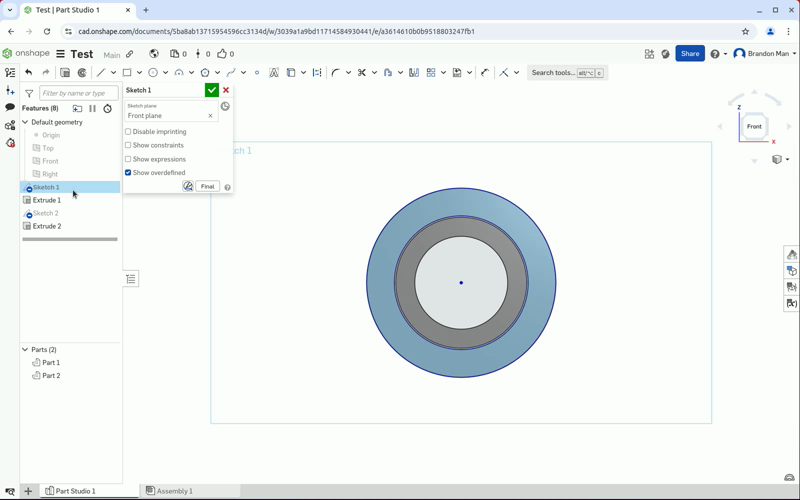
mouse_move(229, 92)
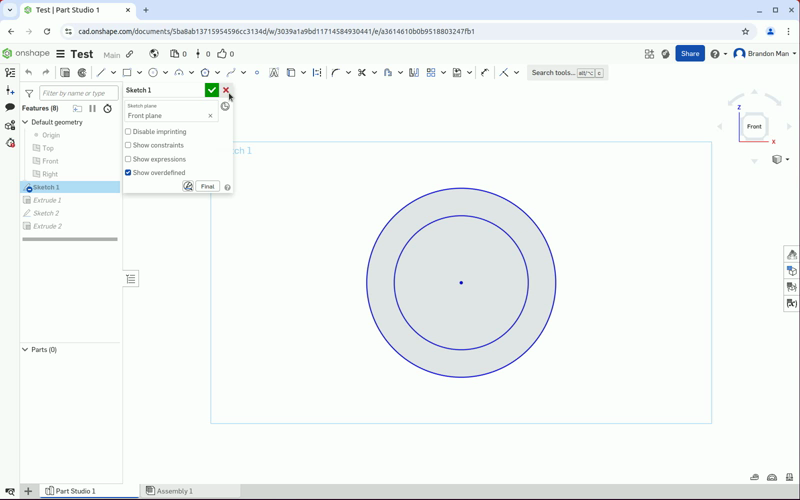
click(229, 92)
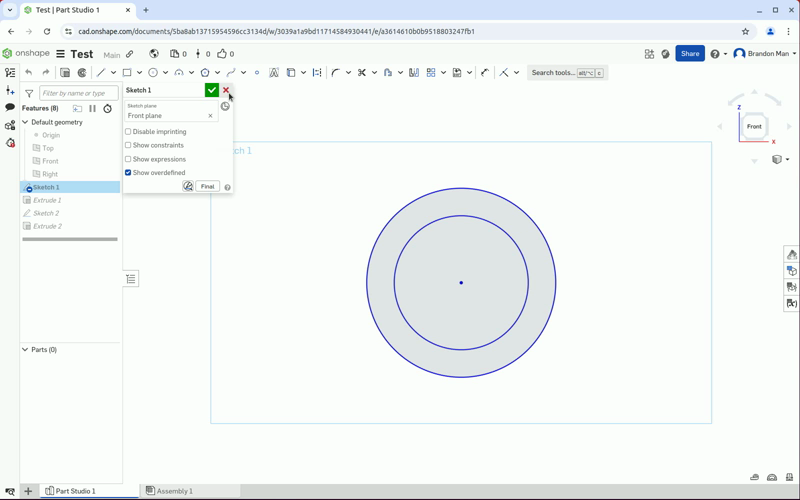
key(shift+s)
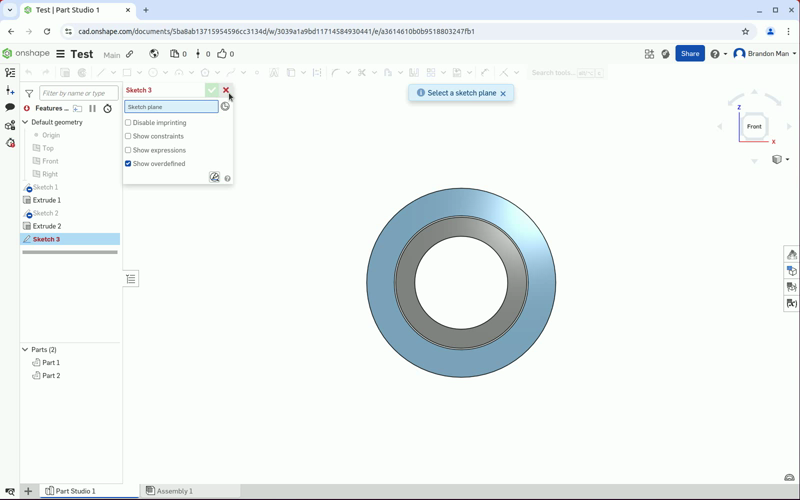
mouse_move(73, 163)
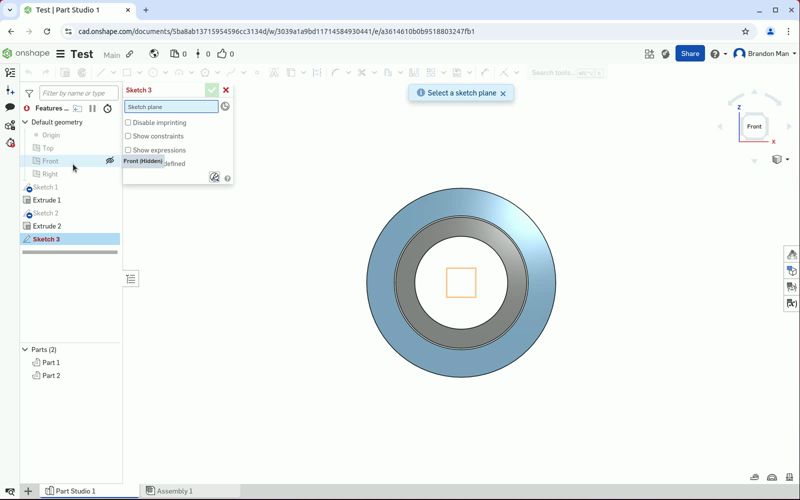
click(73, 163)
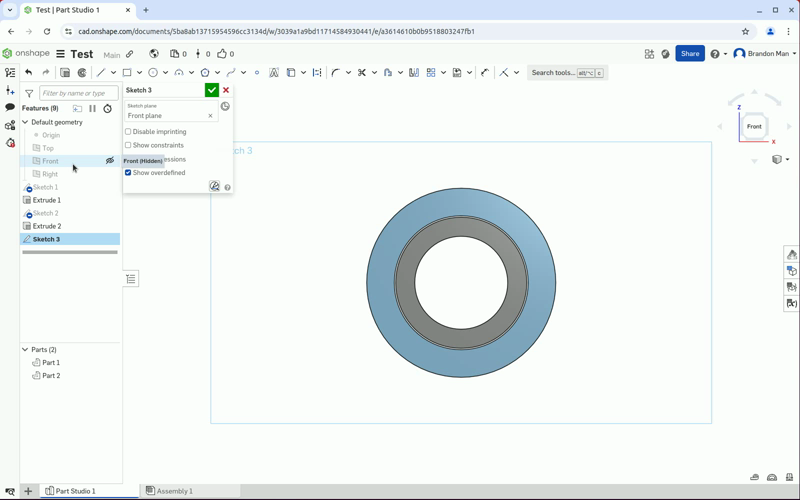
mouse_move(73, 352)
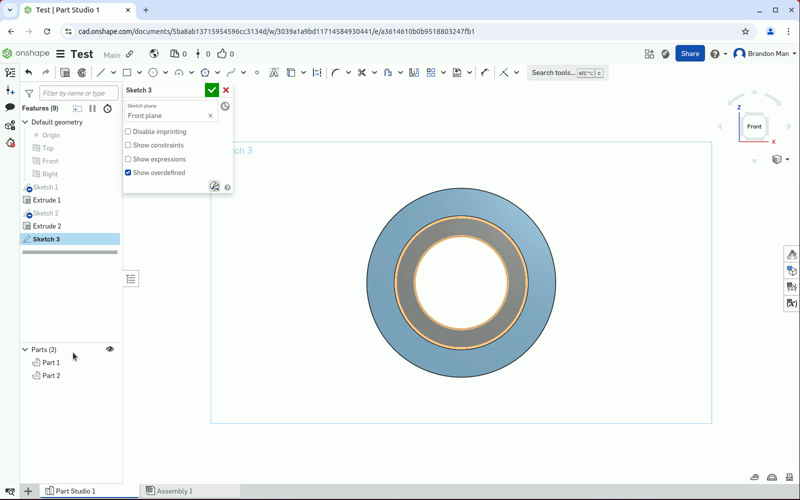
key(y)
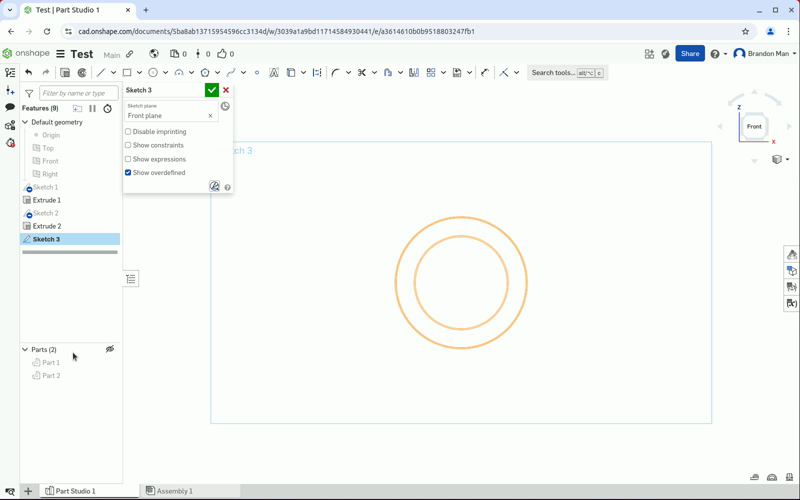
key(c)
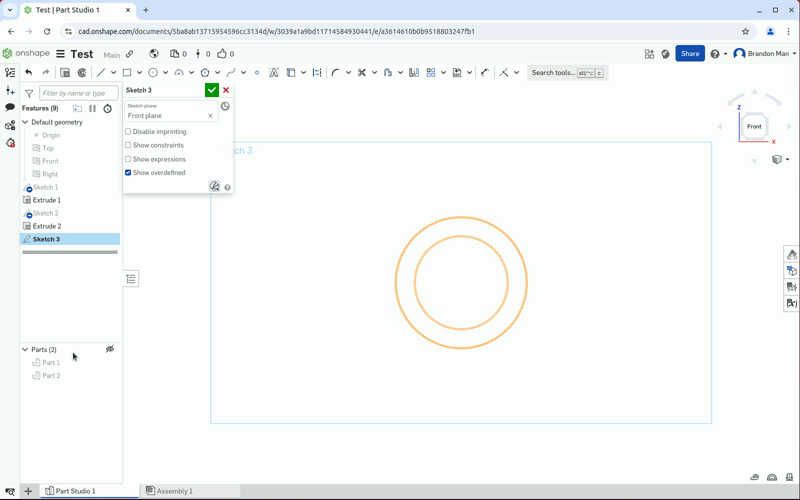
key_down(shift)
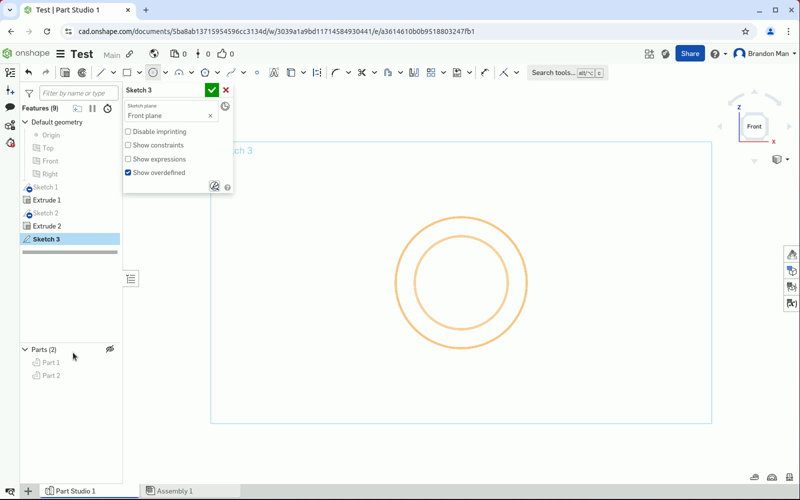
mouse_move(460, 282)
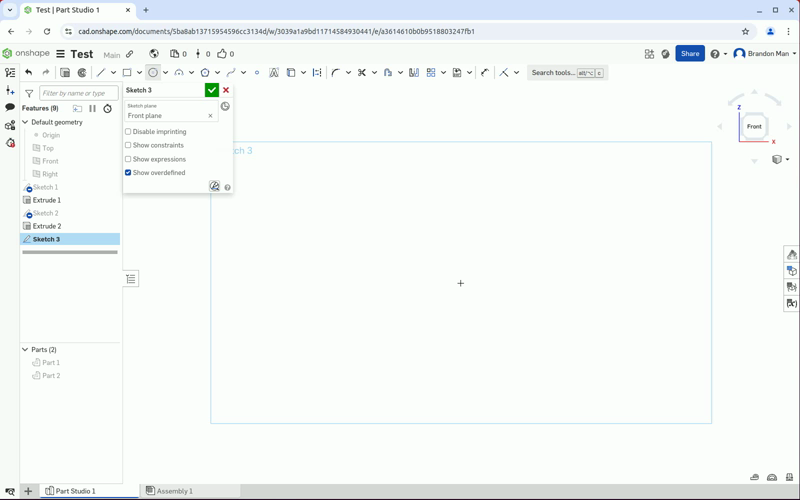
click(460, 282)
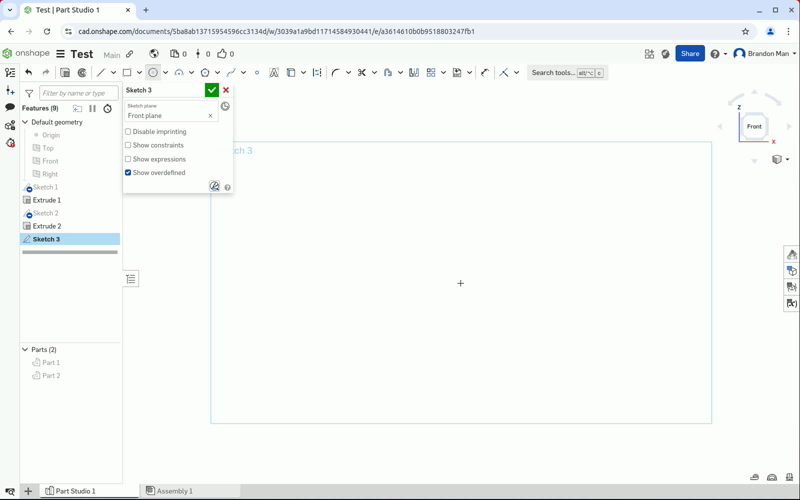
key_up(shift)
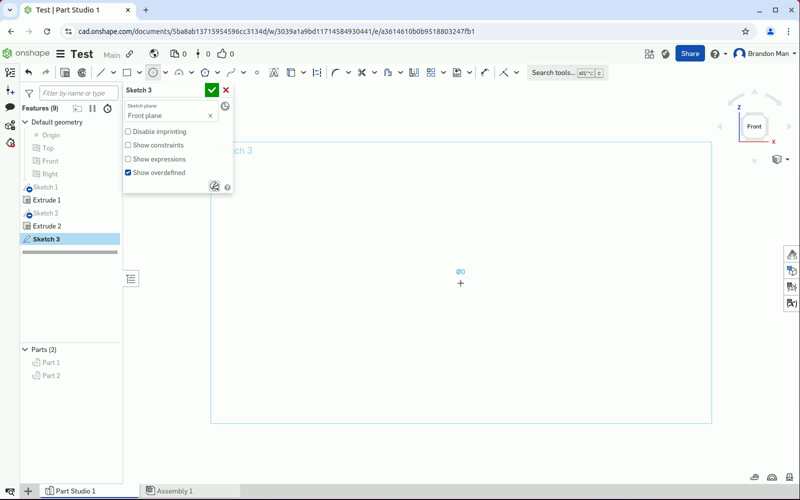
mouse_move(504, 282)
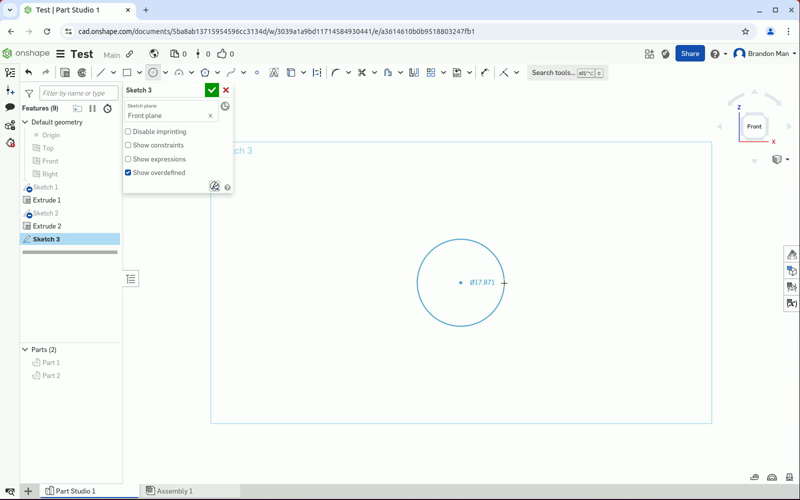
click(504, 282)
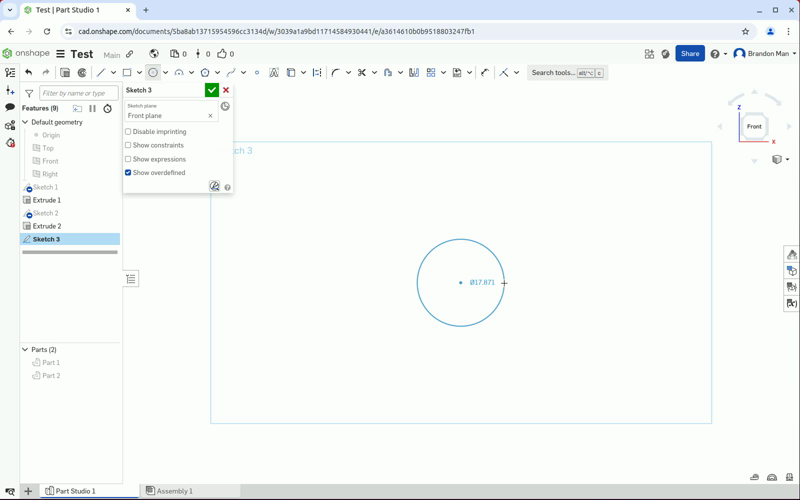
key(esc)
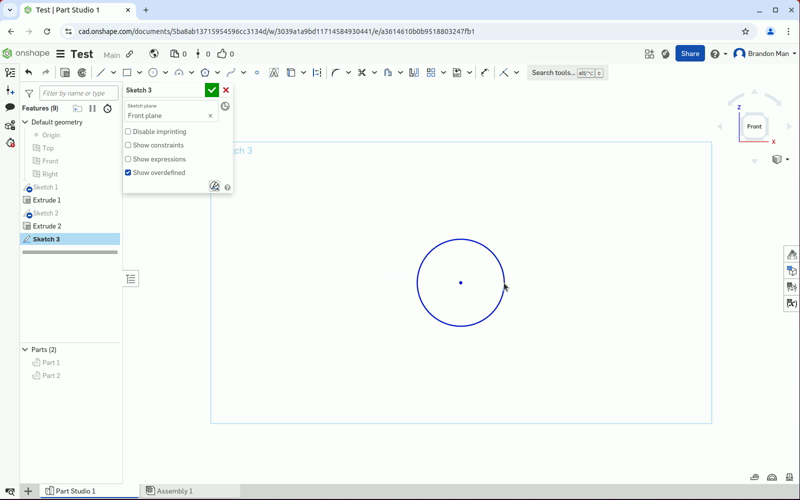
mouse_move(454, 270)
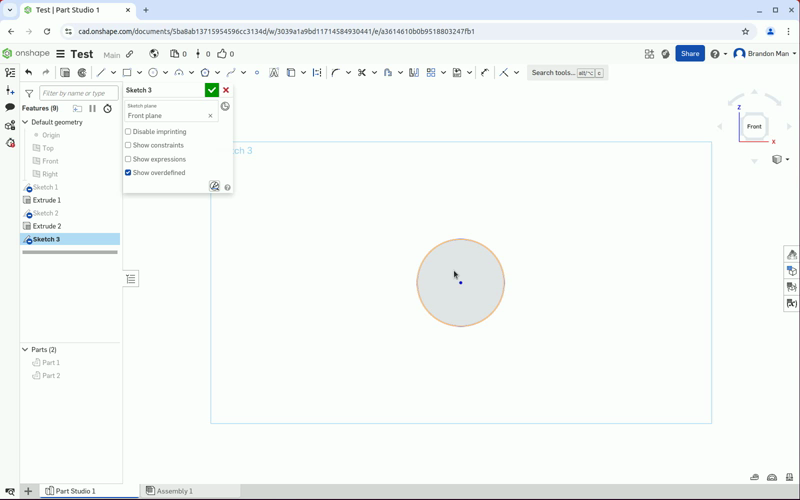
click(454, 270)
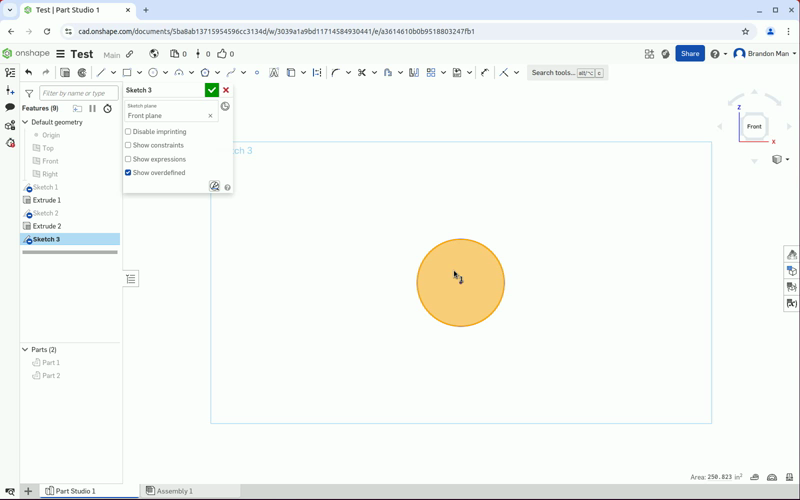
mouse_move(73, 352)
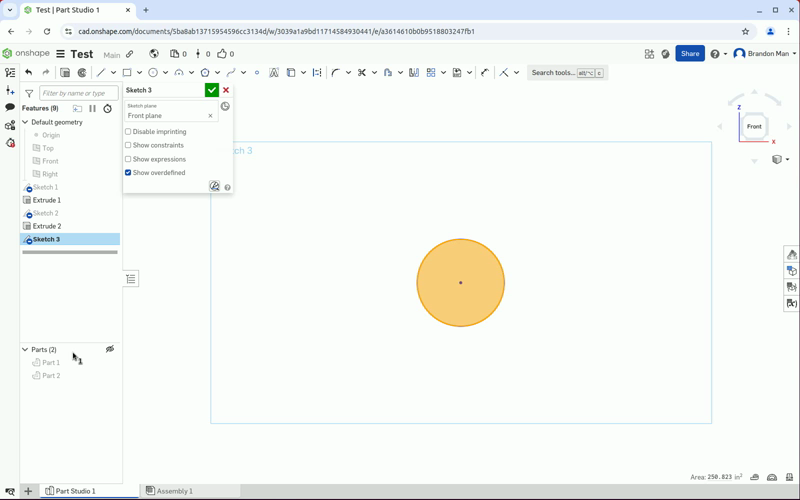
key(shift+y)
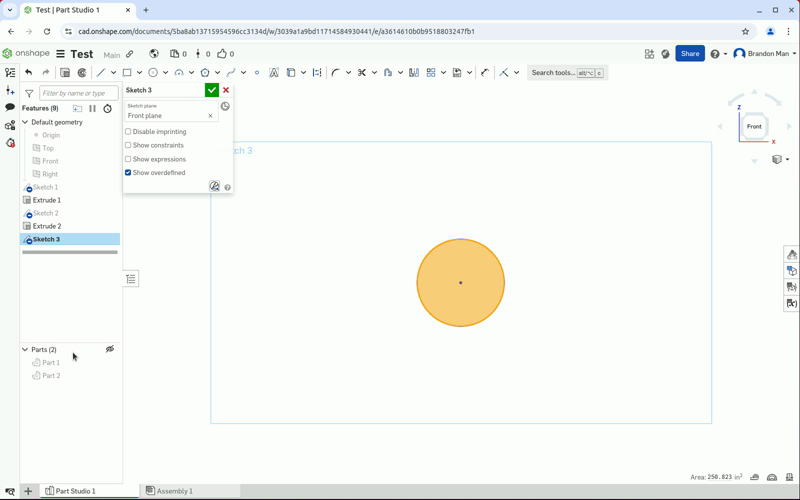
key(shift+e)
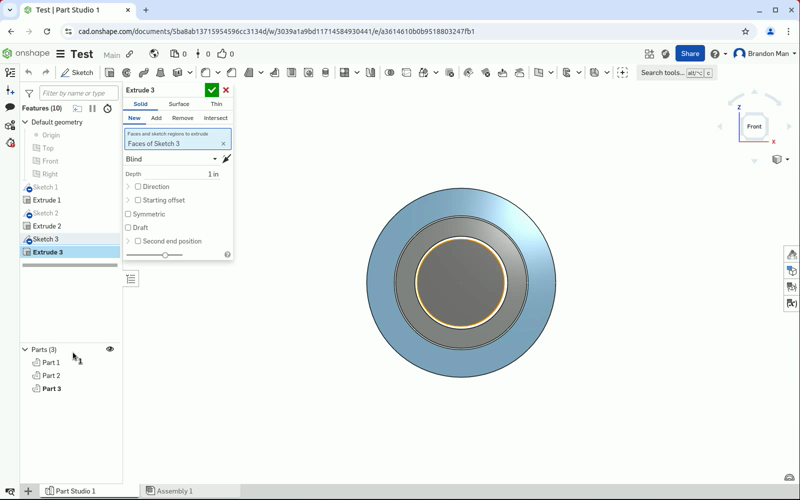
mouse_move(143, 106)
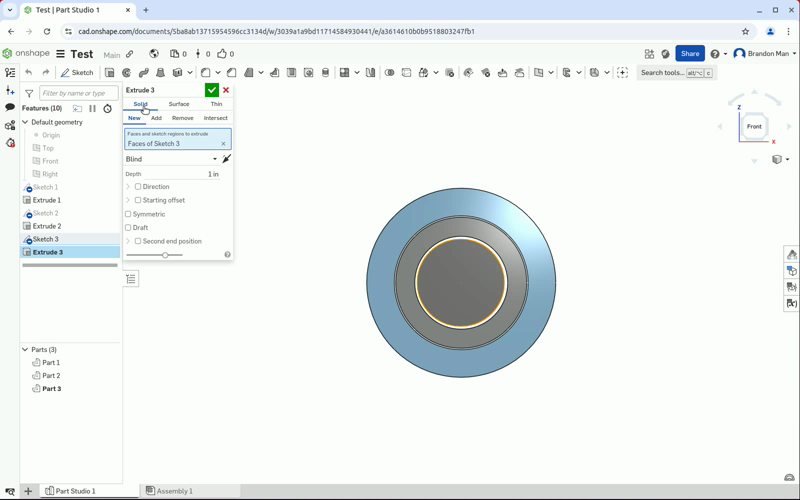
click(143, 106)
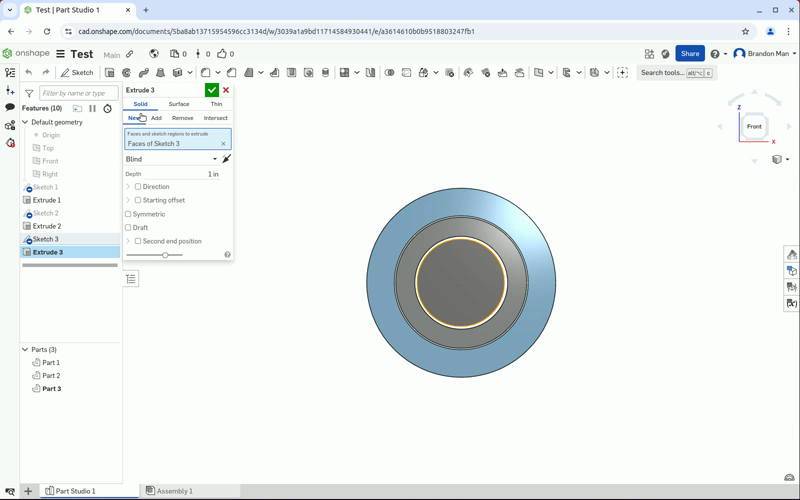
mouse_move(137, 120)
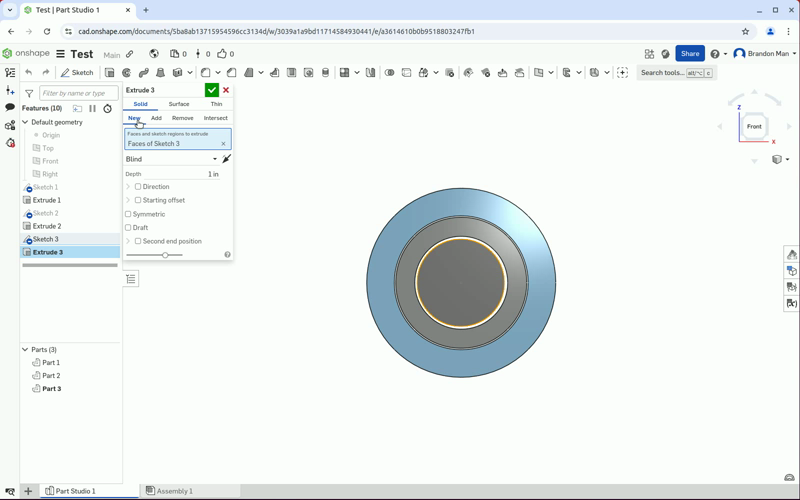
click(137, 120)
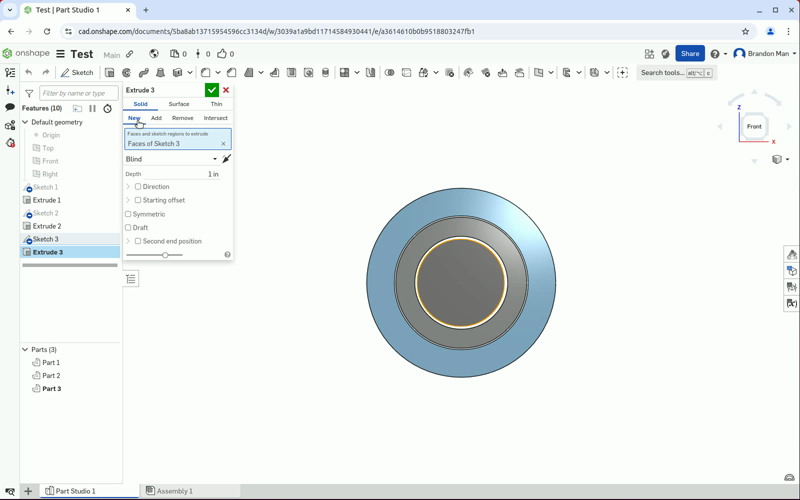
key(tab, 4)
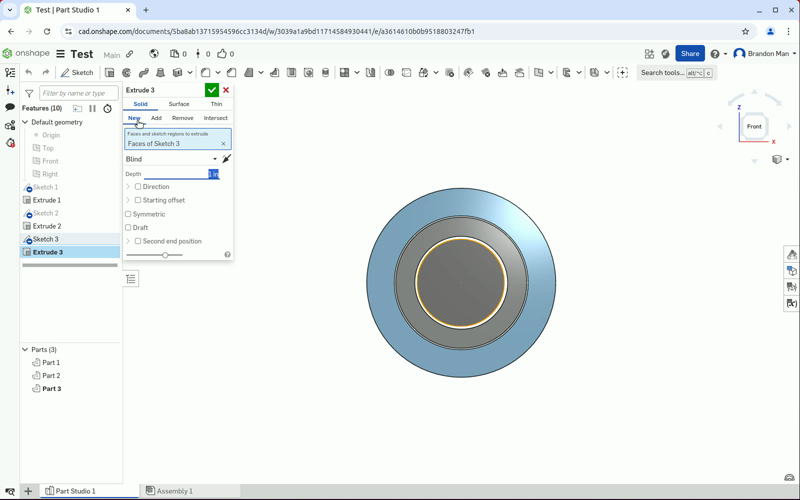
text(23.108)
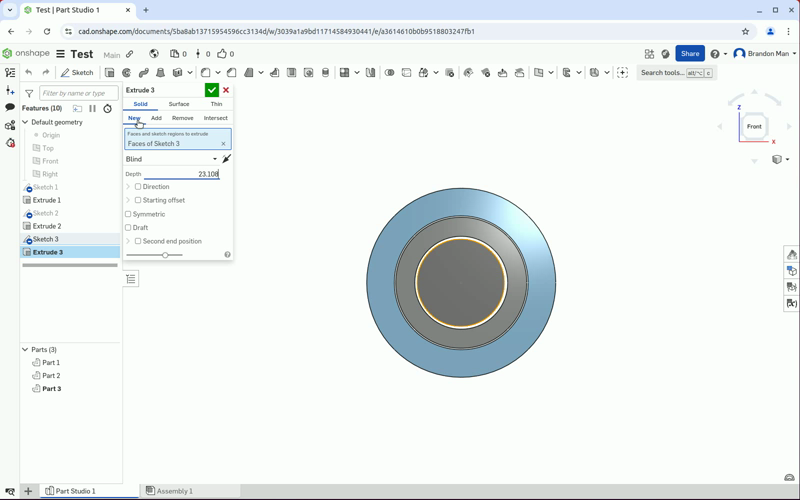
key(enter)
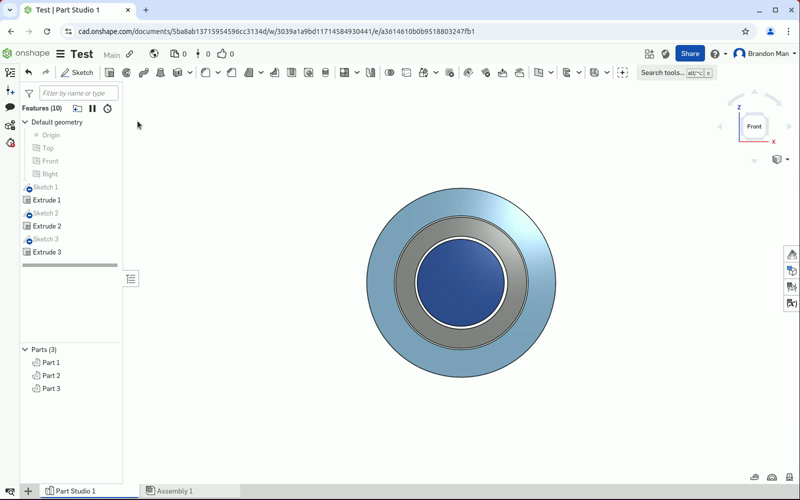
key(shift+h)
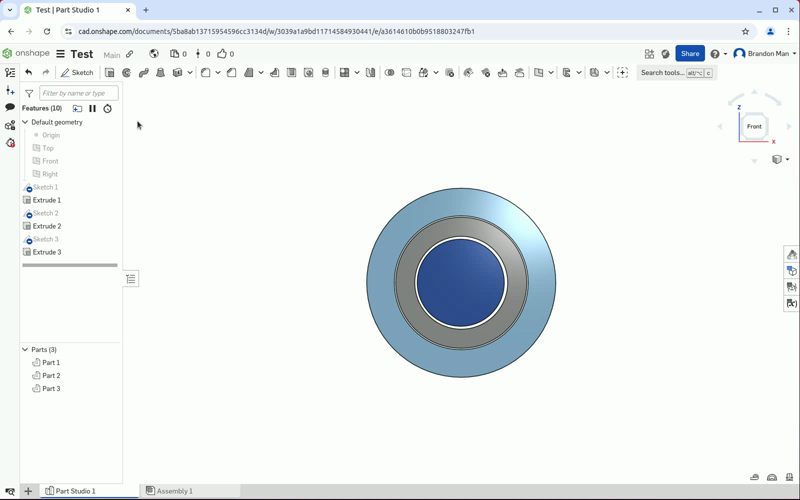
key(shift+h)
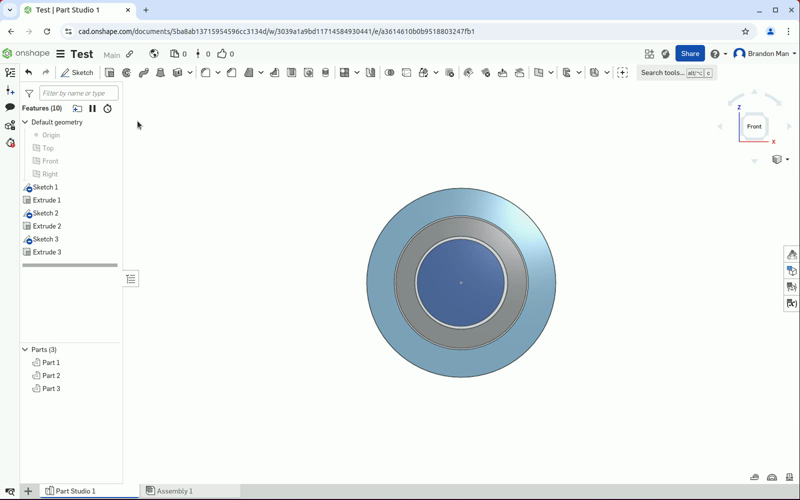
key(shift+7)
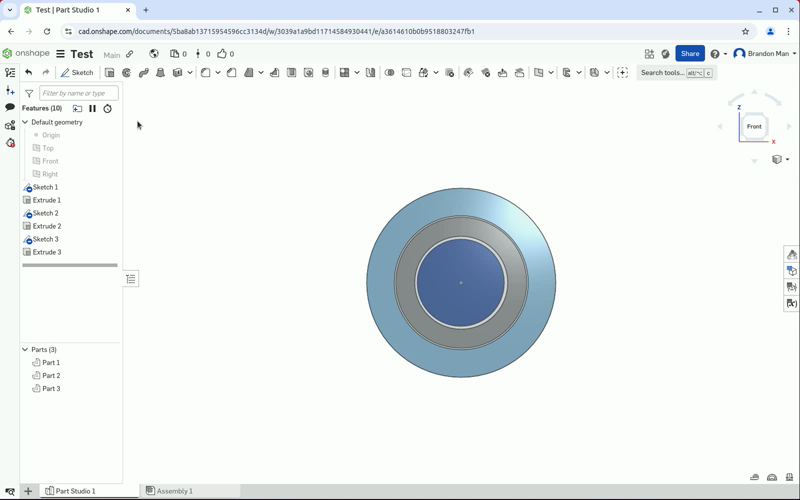
key(left, 2)
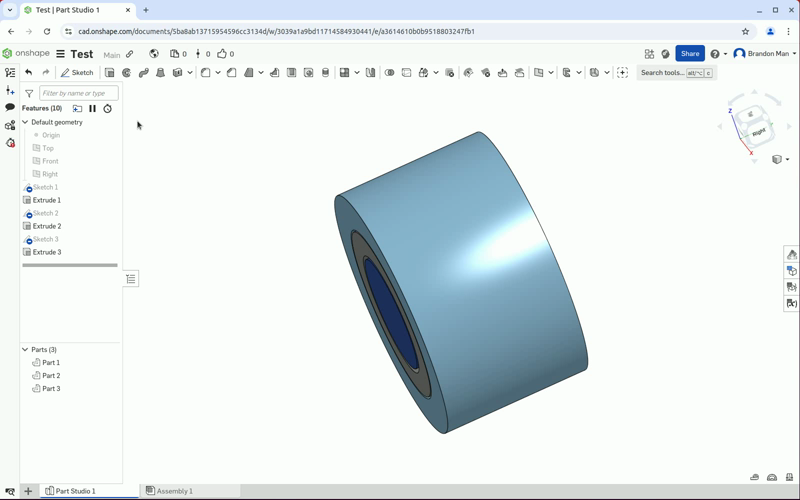
key(down, 2)
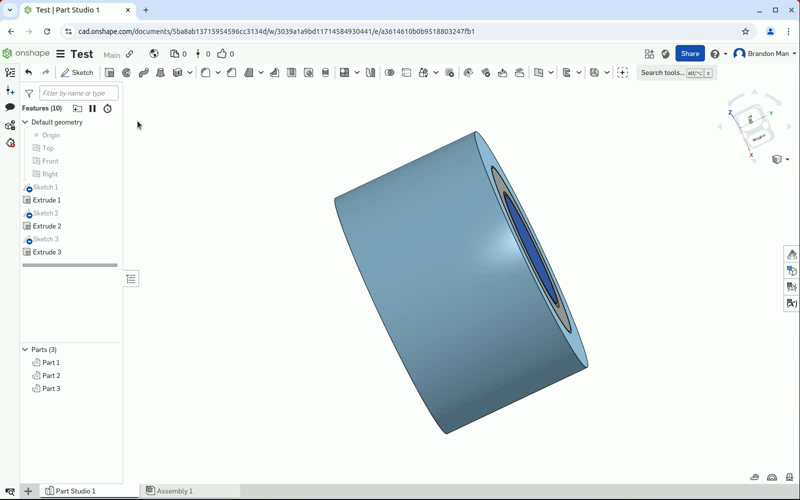
key(up, 2)
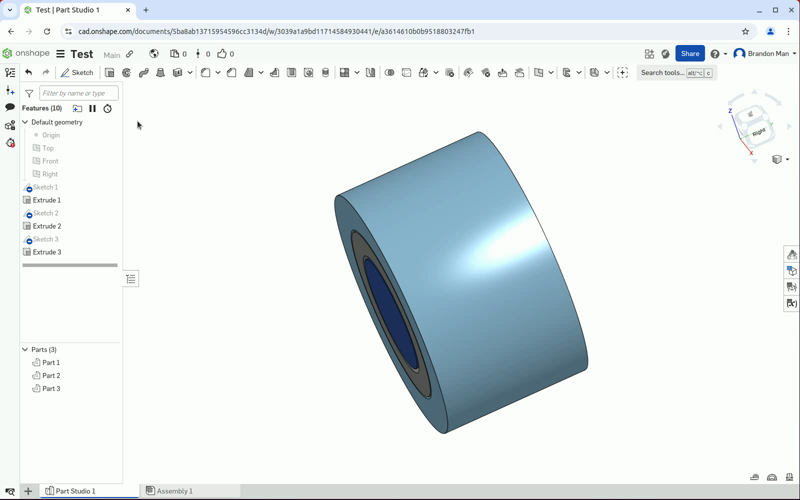
key(right, 2)
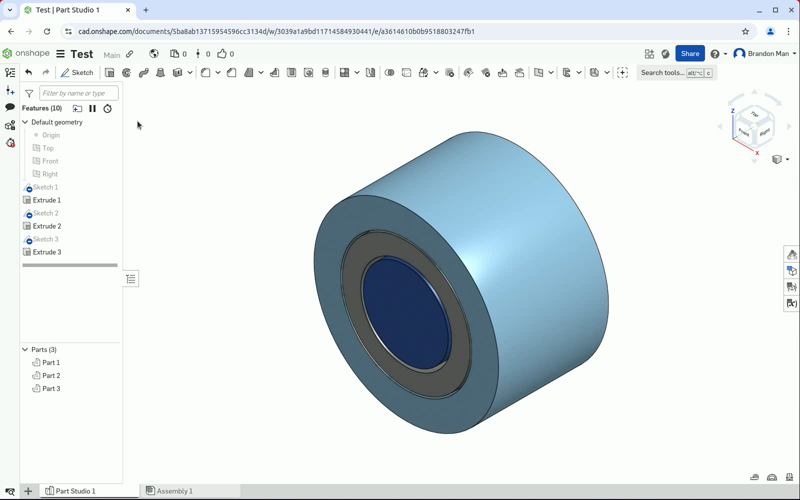
mouse_move(73, 189)
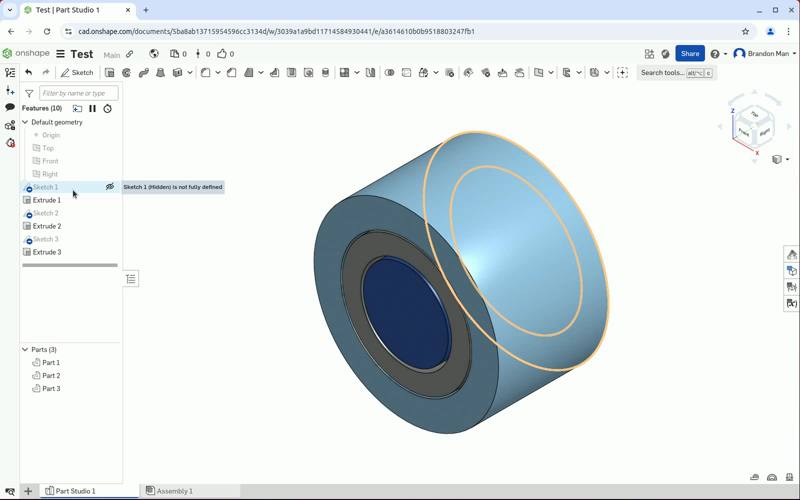
click(73, 189)